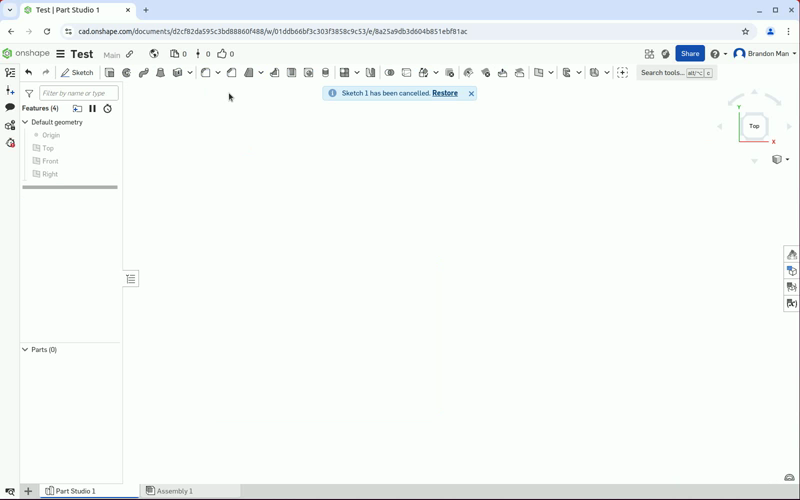
key(shift+h)
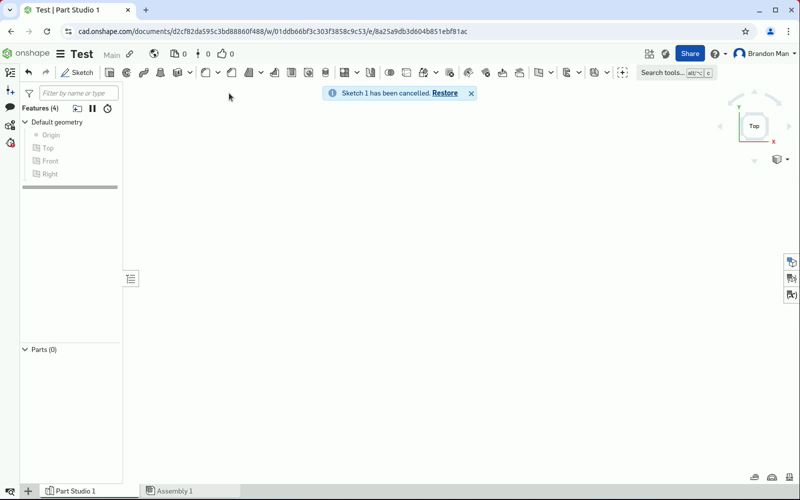
mouse_move(73, 352)
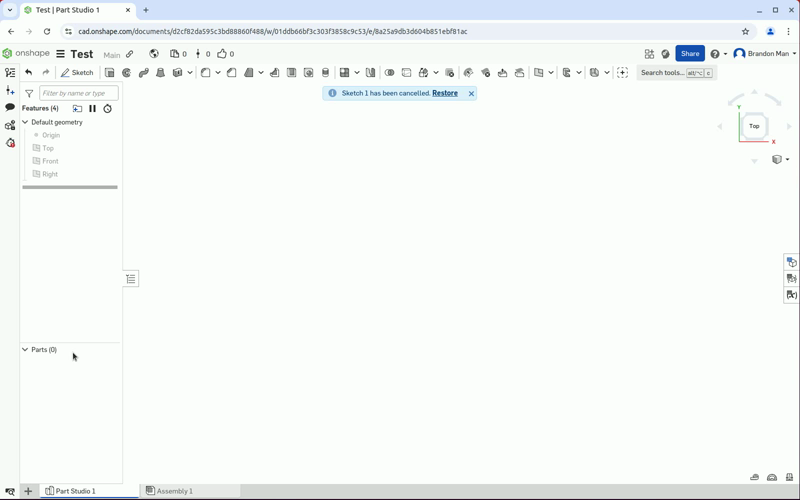
key(y)
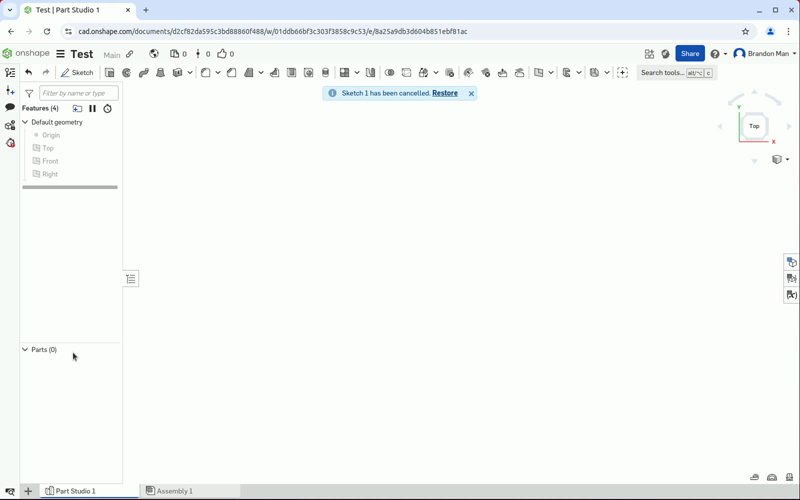
key(shift+p)
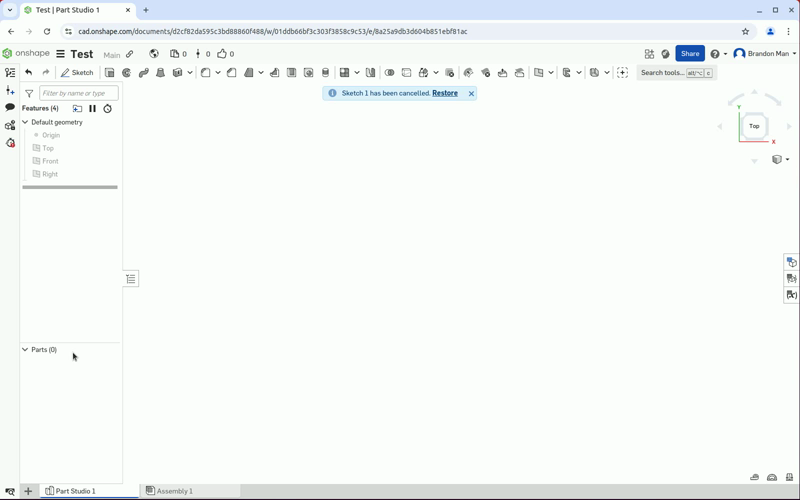
key(space)
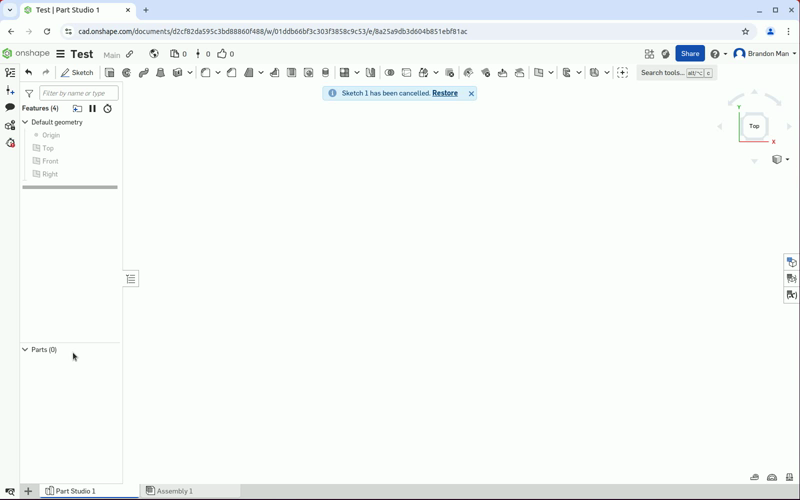
key_down(shift)
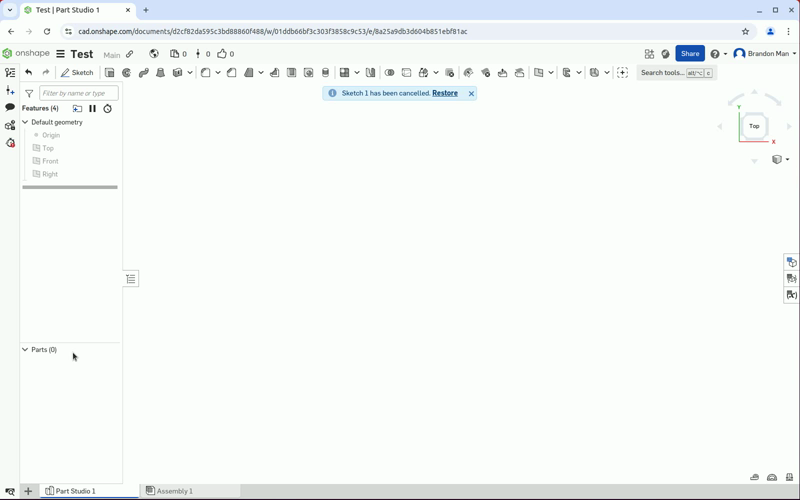
key(up)
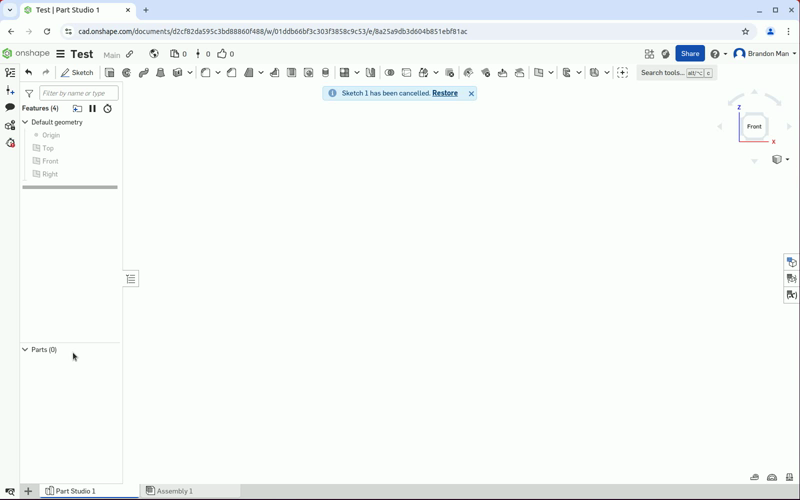
key_up(shift)
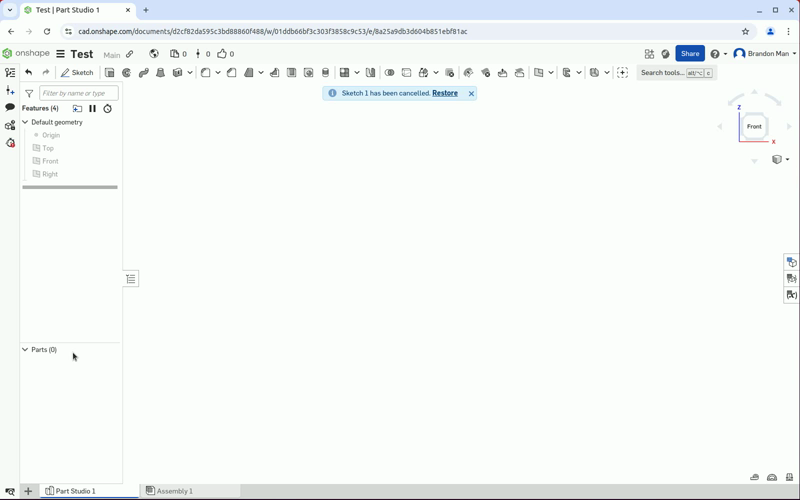
mouse_move(73, 352)
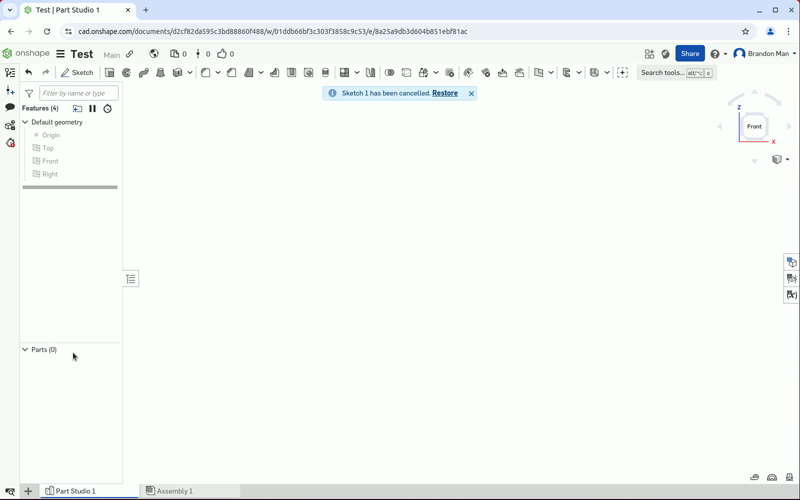
key(shift+y)
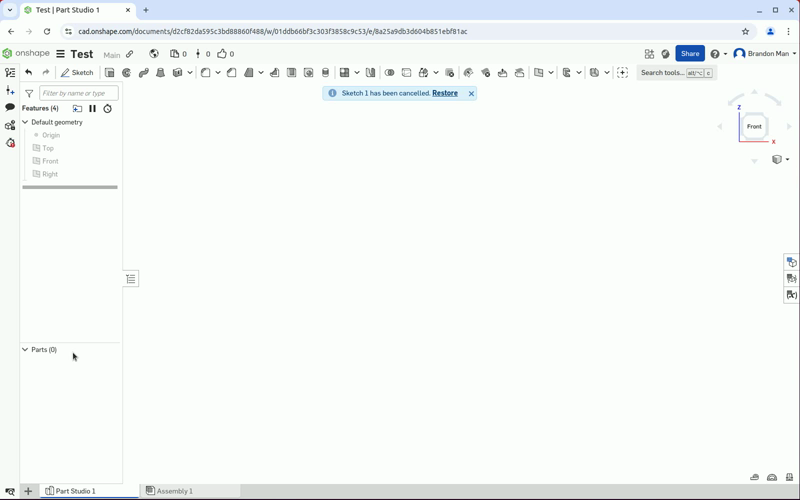
key(shift+s)
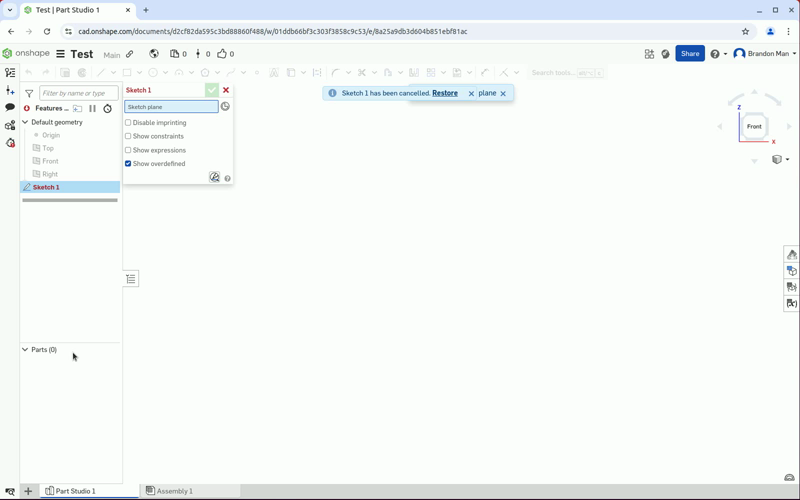
mouse_move(73, 163)
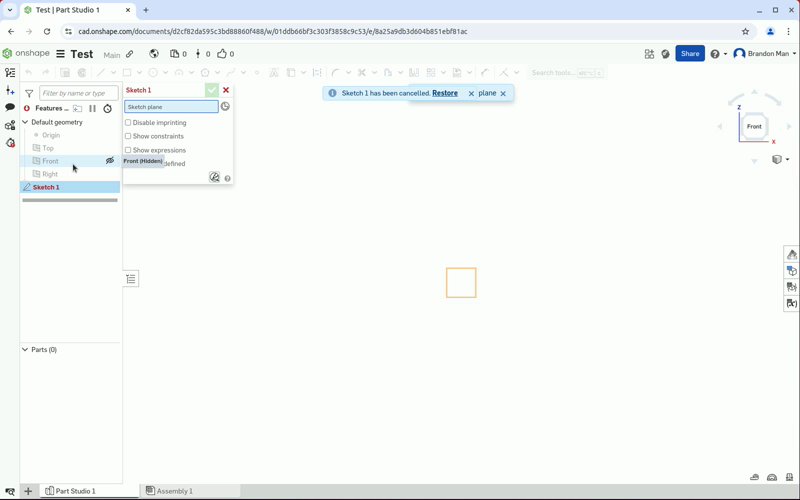
click(73, 163)
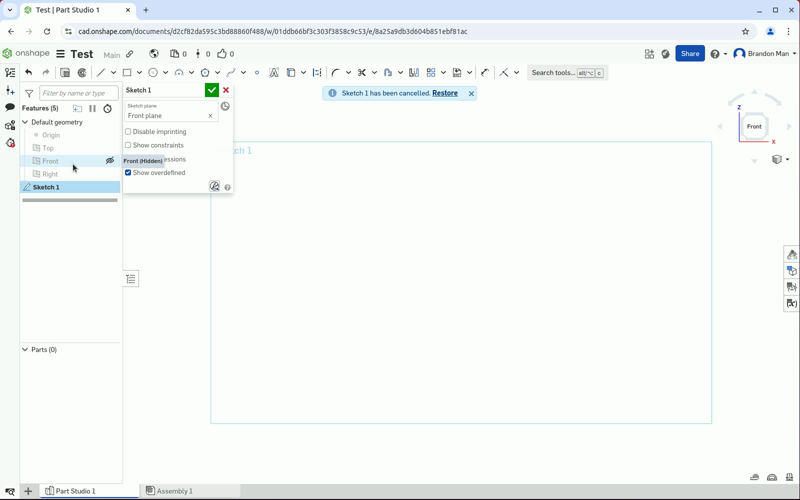
mouse_move(73, 352)
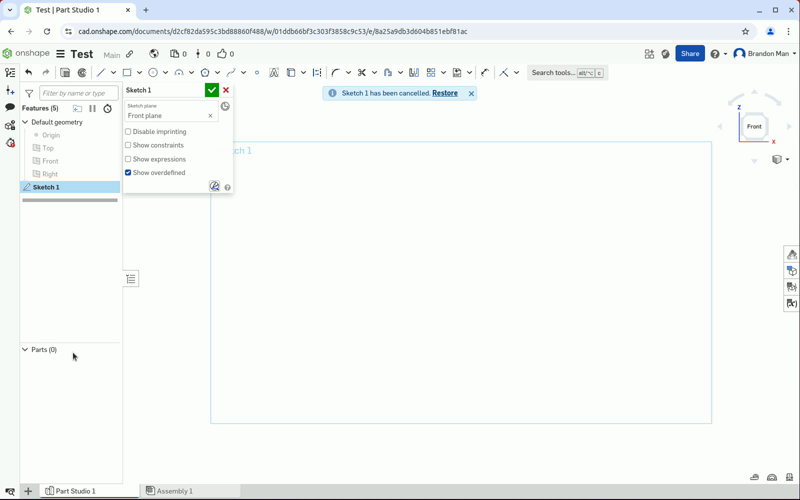
key(y)
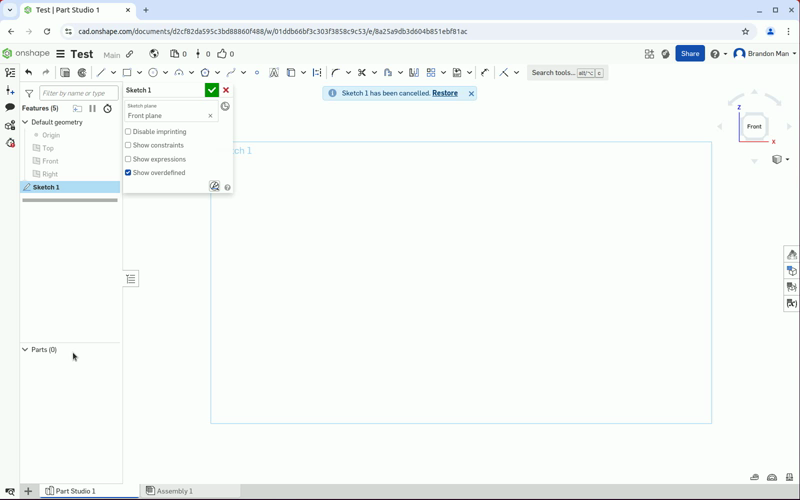
key(l)
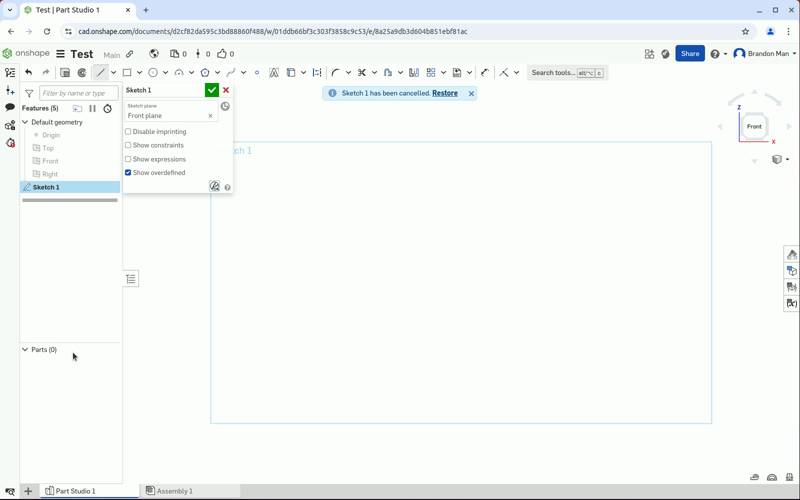
key_down(shift)
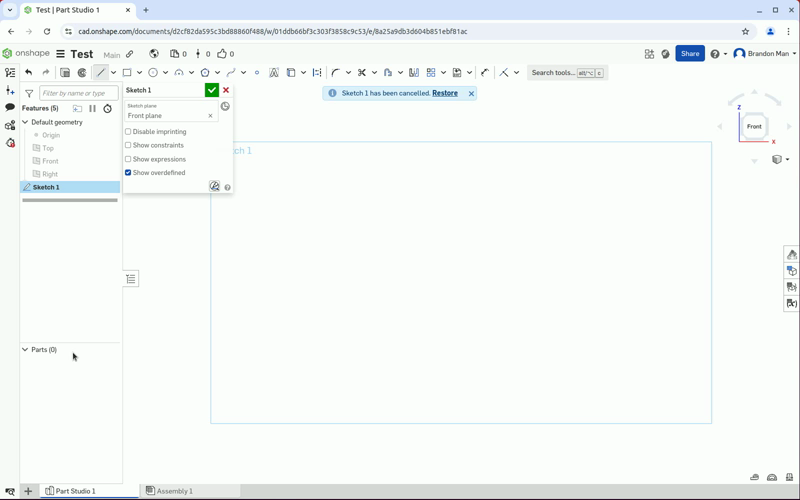
mouse_move(460, 282)
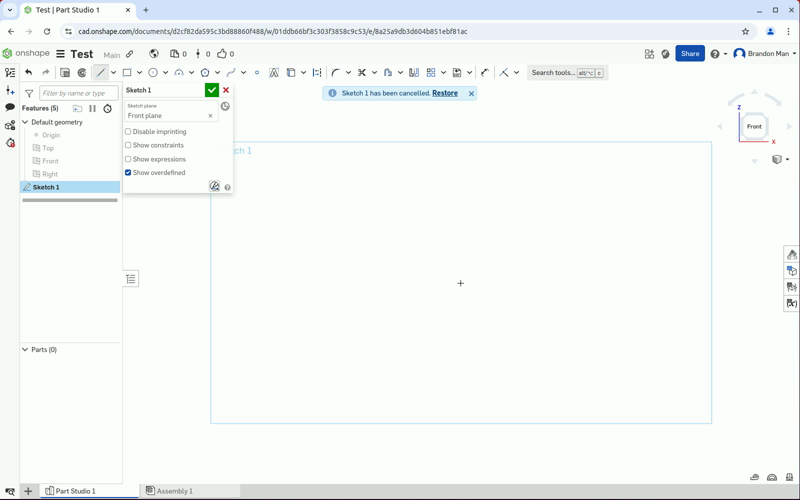
click(460, 282)
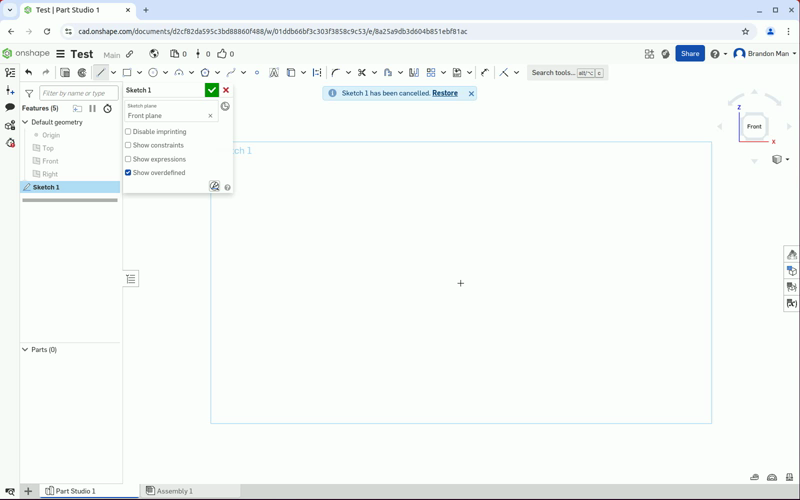
key_up(shift)
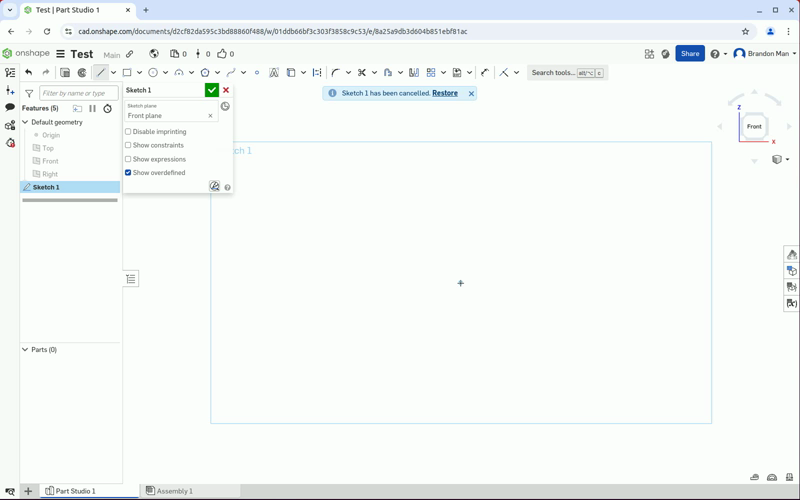
key_down(shift)
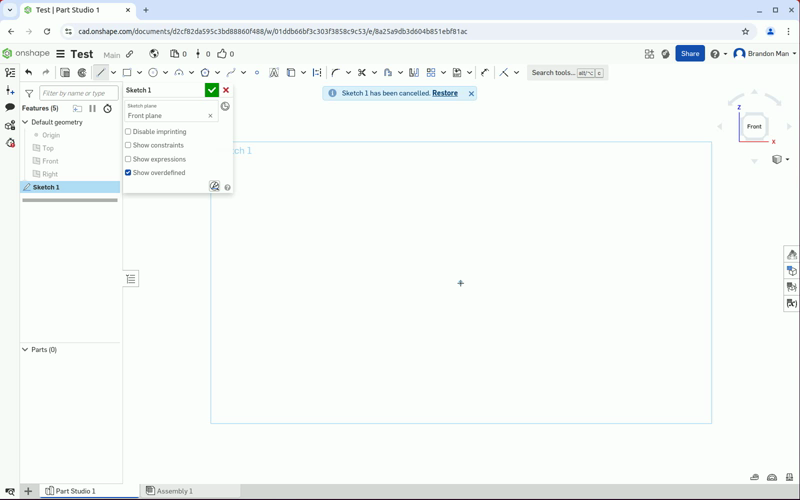
mouse_move(559, 282)
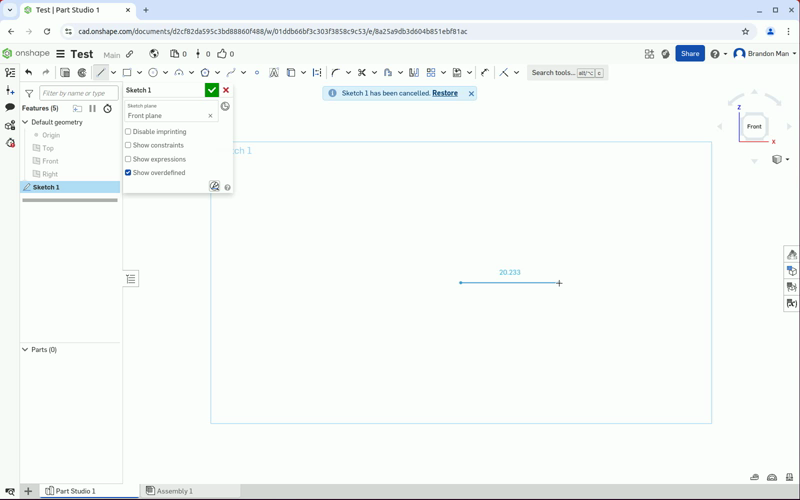
click(559, 282)
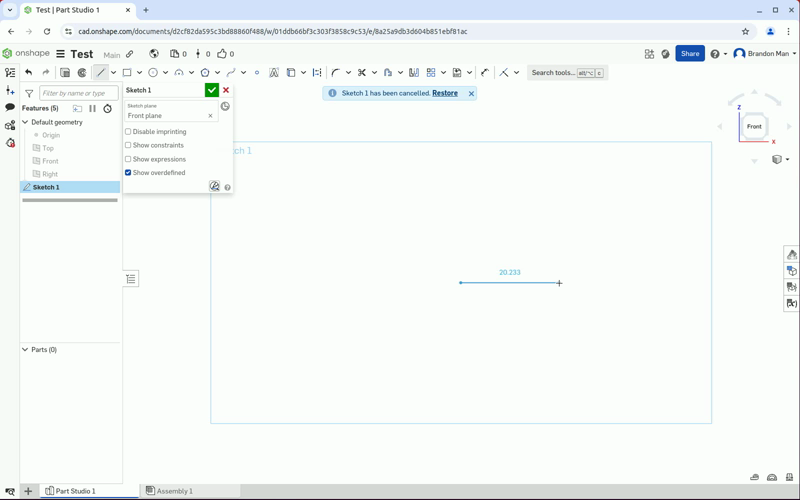
key_up(shift)
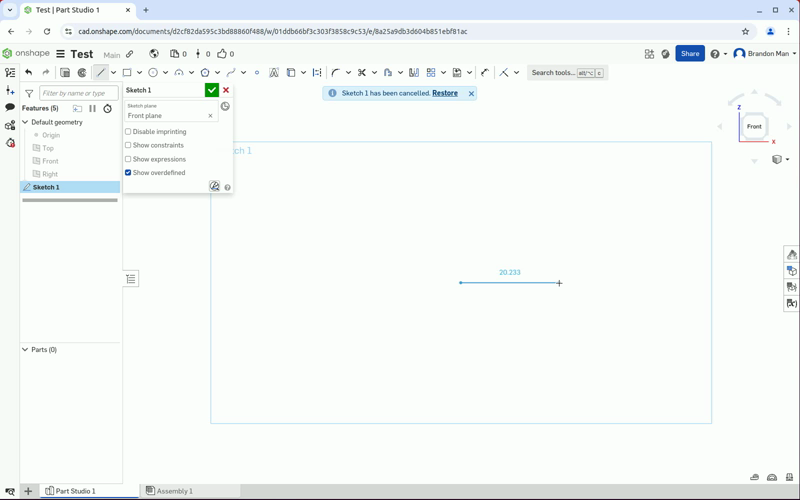
key_down(shift)
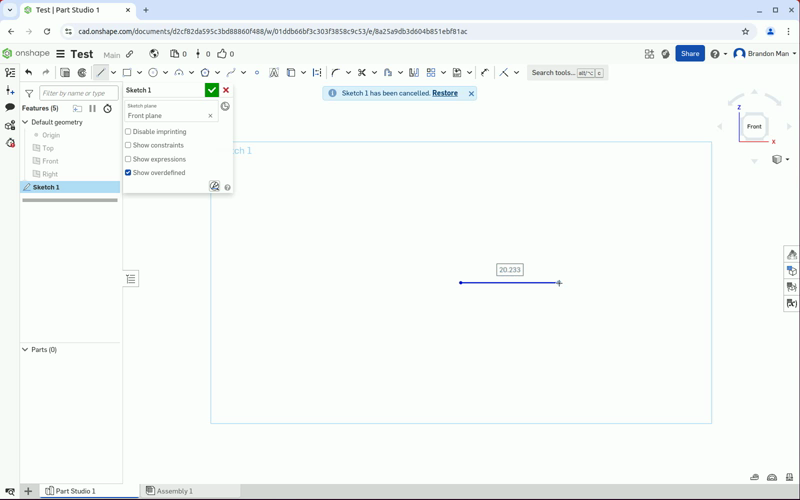
mouse_move(559, 170)
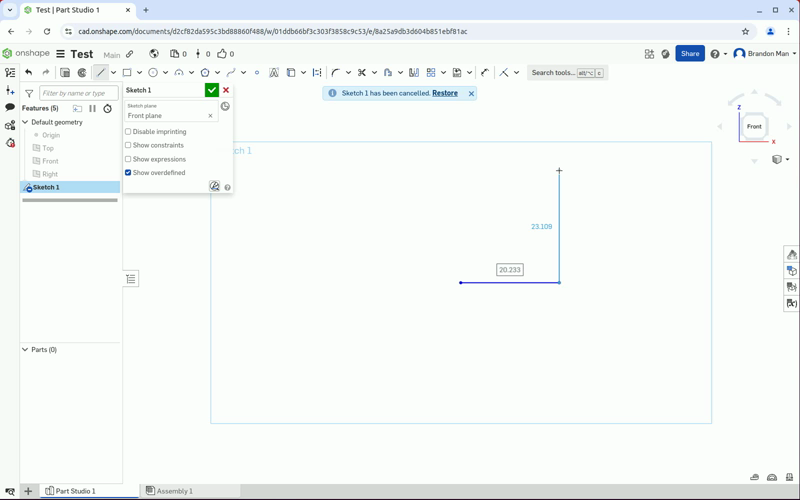
click(559, 170)
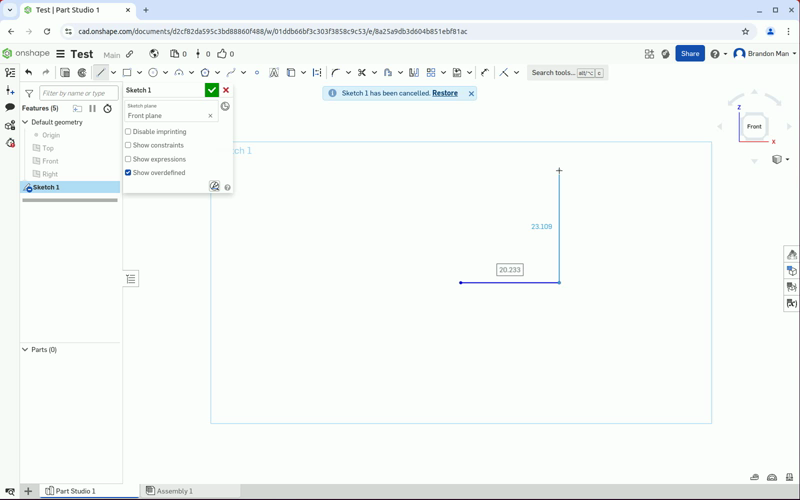
key_up(shift)
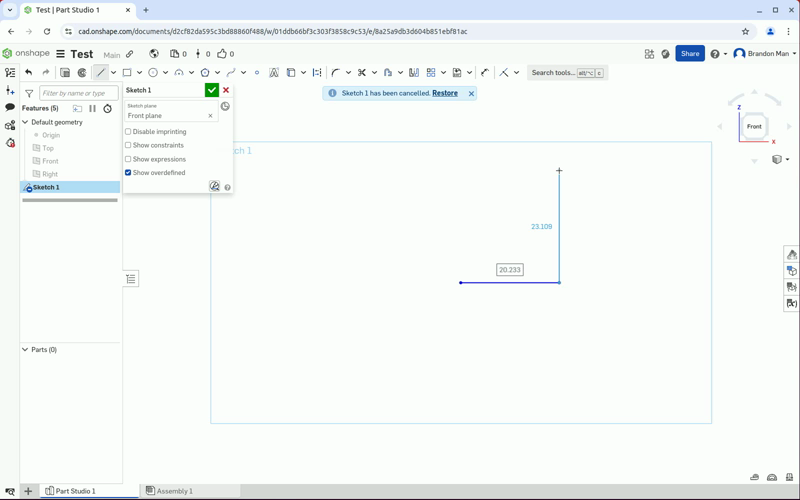
key_down(shift)
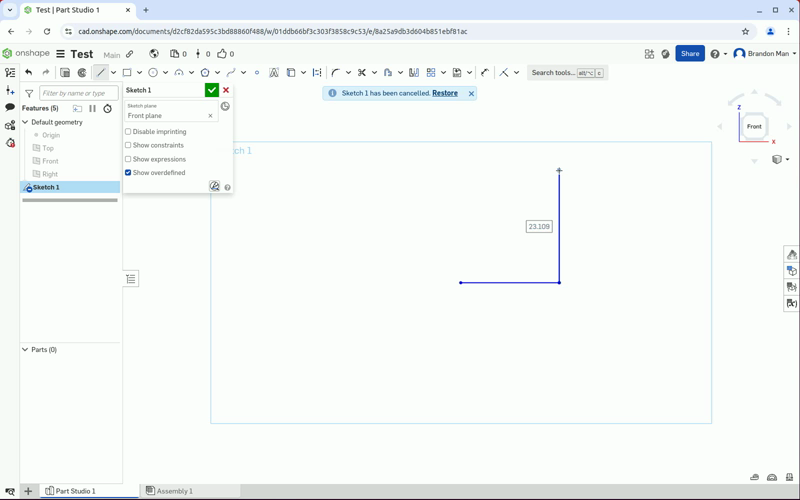
mouse_move(460, 170)
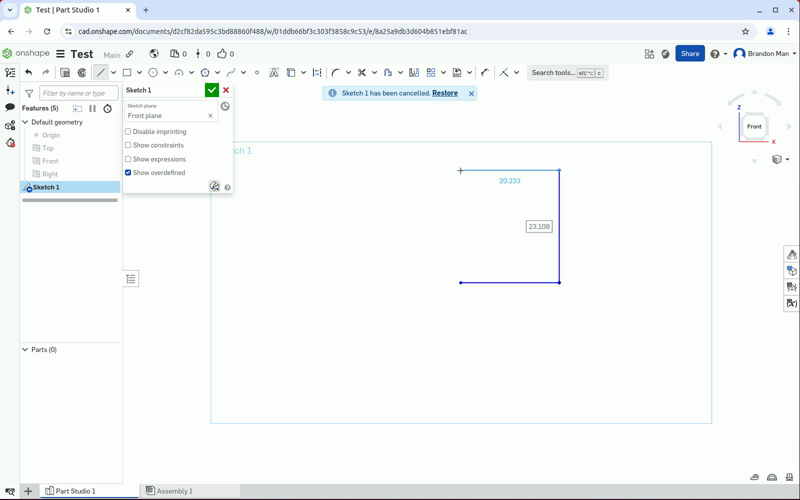
click(460, 170)
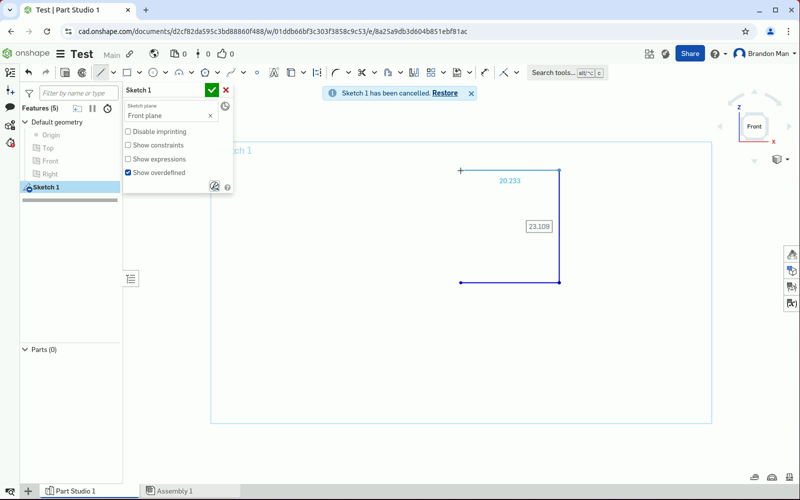
key_up(shift)
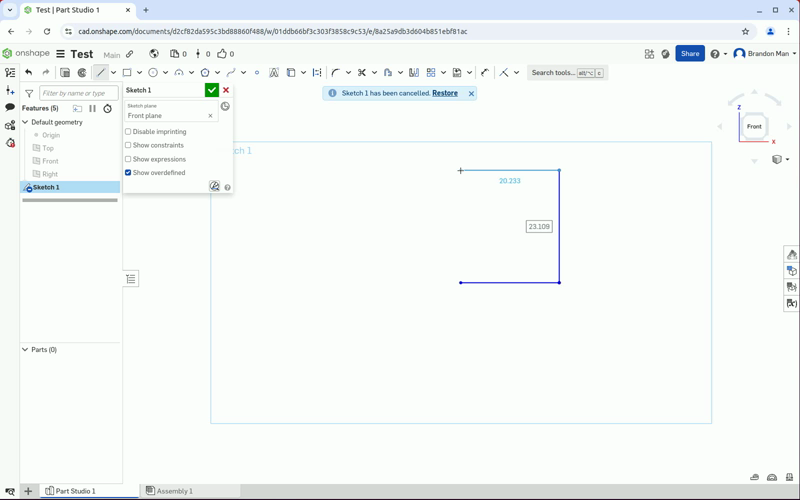
key_down(shift)
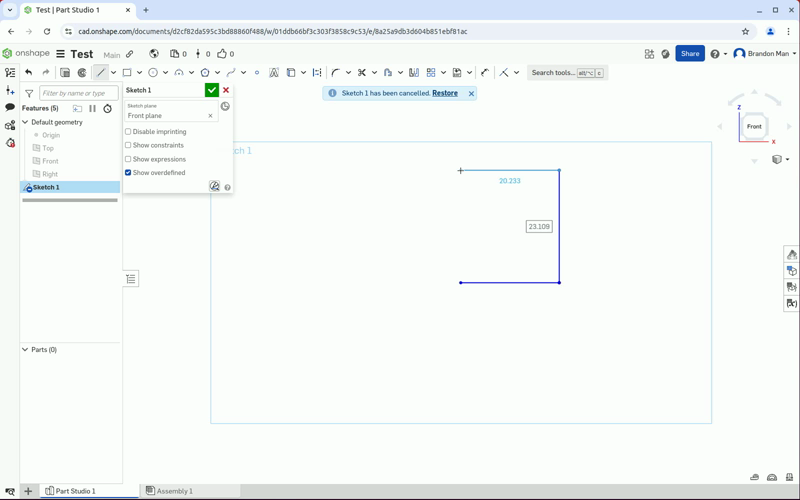
mouse_move(460, 282)
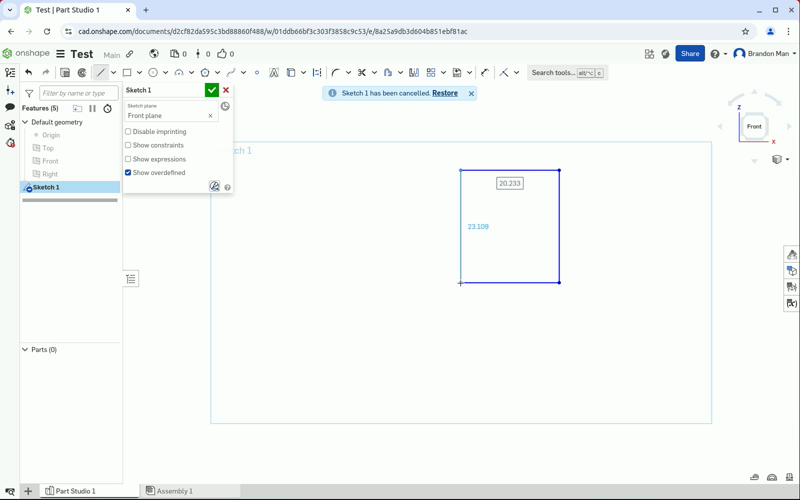
key_up(shift)
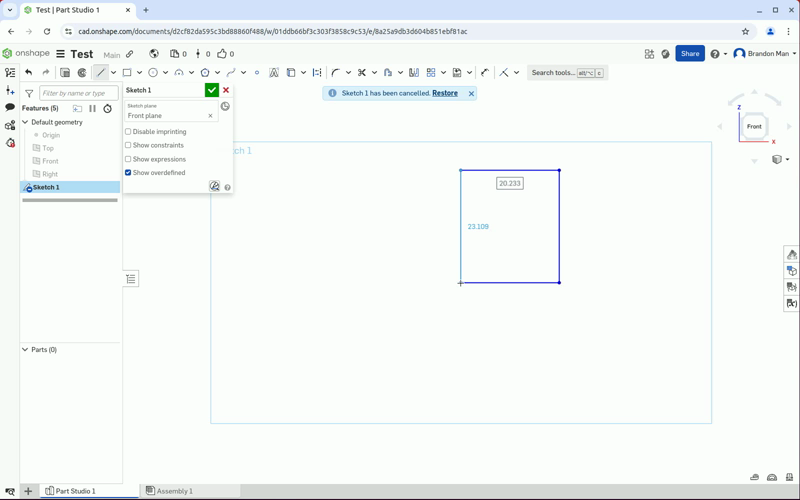
click(460, 282)
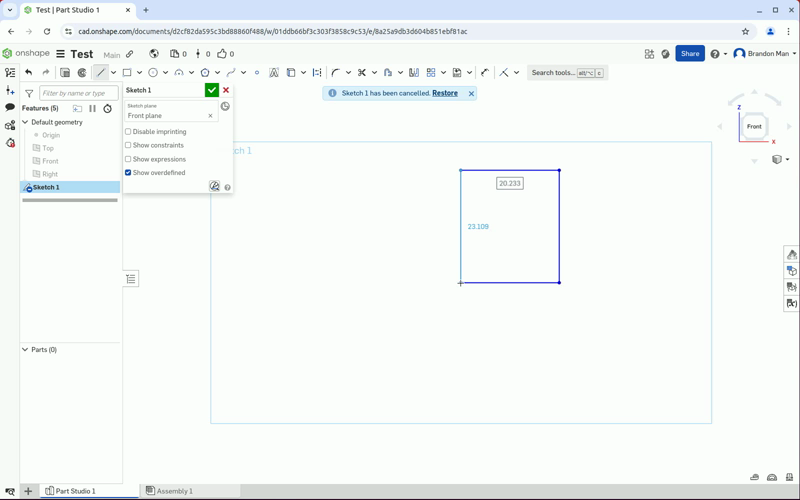
key(esc)
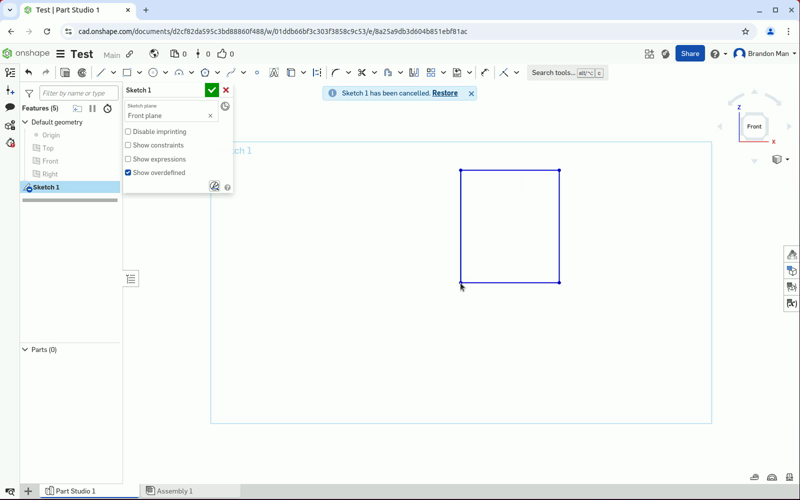
mouse_move(547, 220)
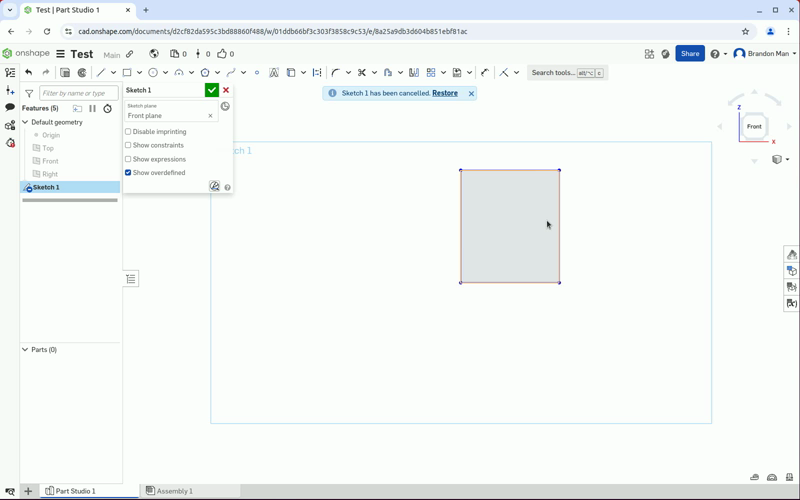
click(547, 220)
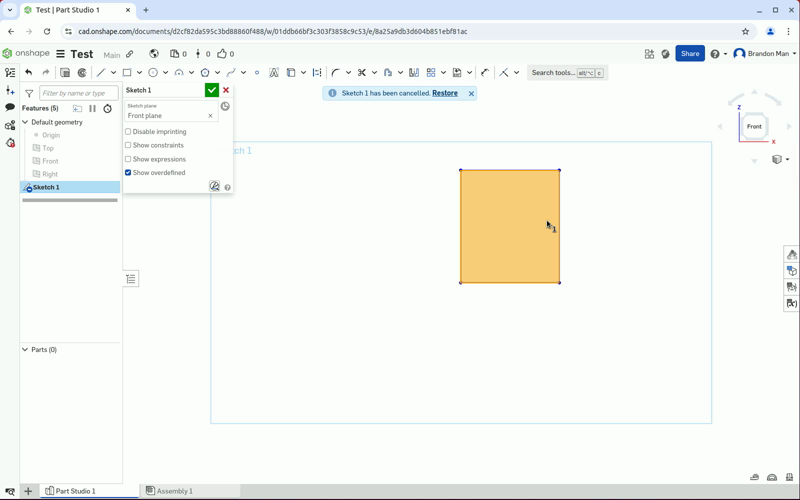
mouse_move(73, 352)
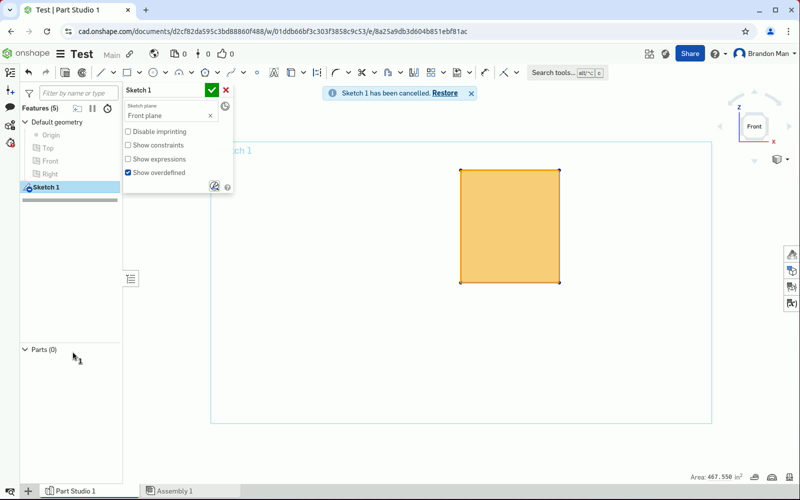
key(shift+y)
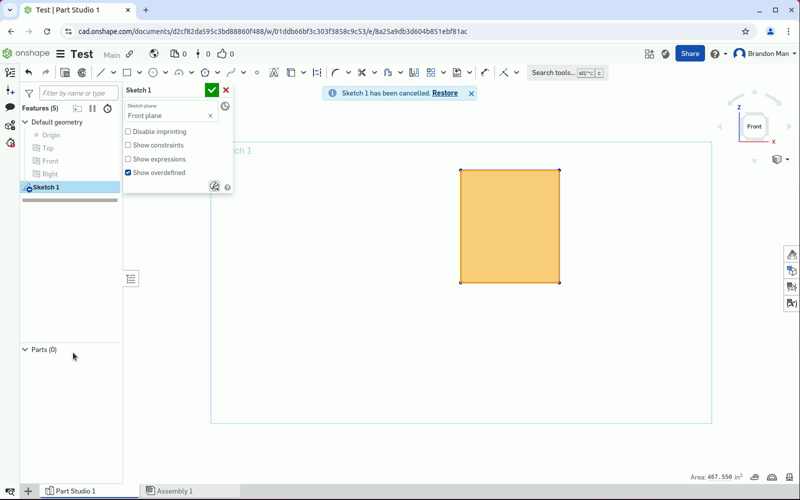
key(shift+e)
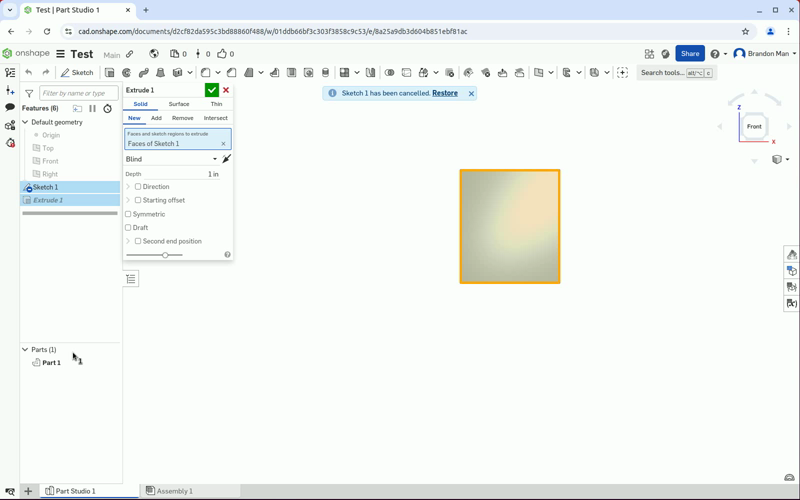
mouse_move(143, 106)
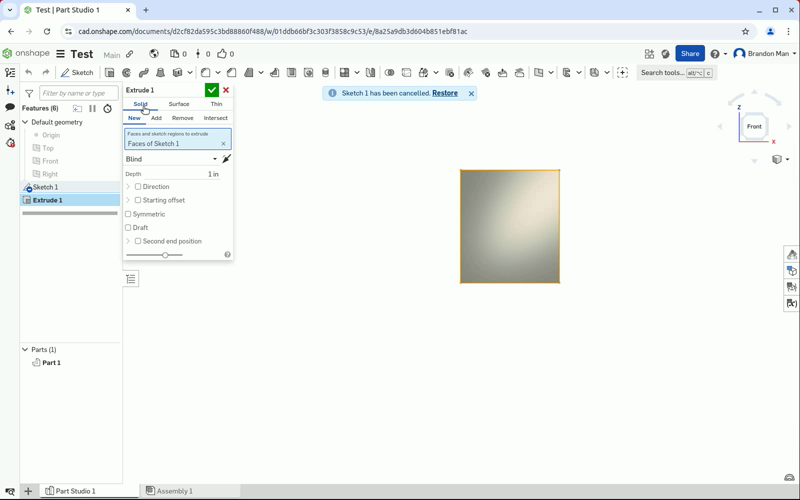
click(143, 106)
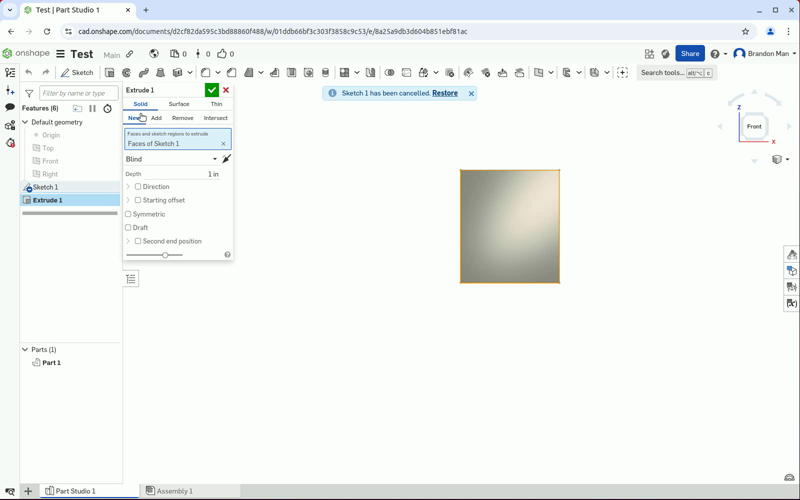
mouse_move(137, 120)
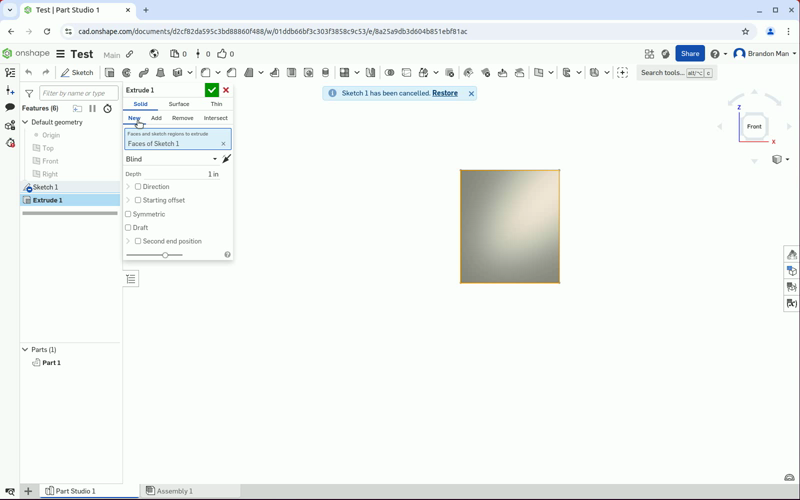
click(137, 120)
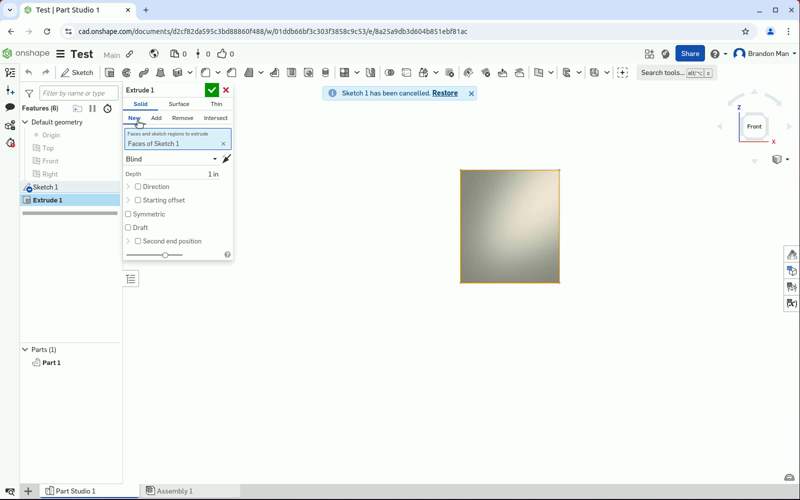
key(tab, 4)
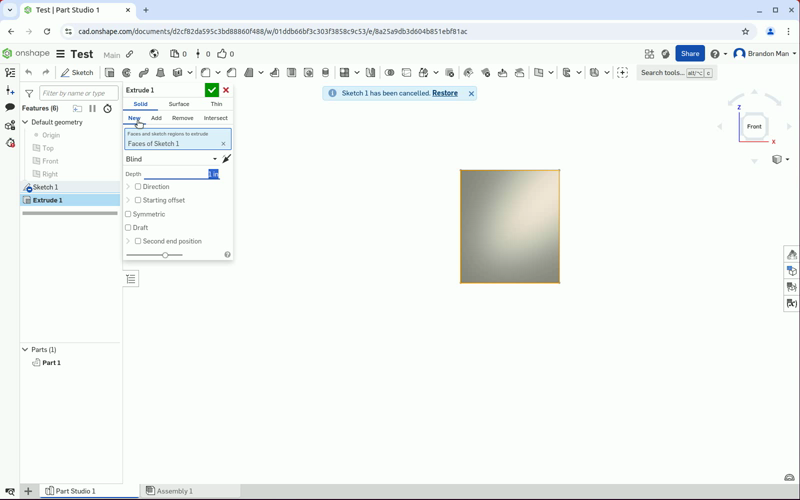
text(-16.128)
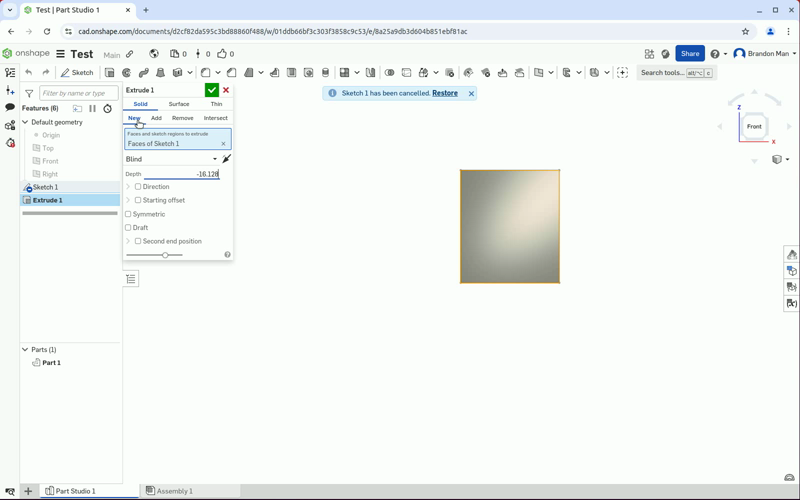
key(enter)
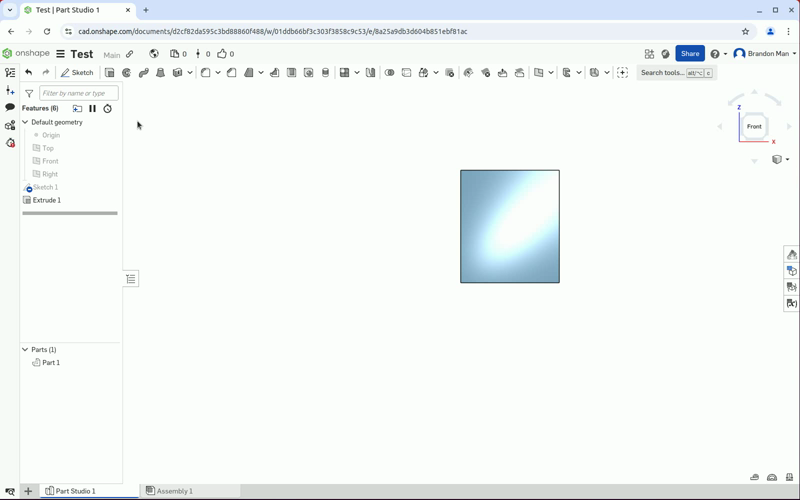
key(shift+h)
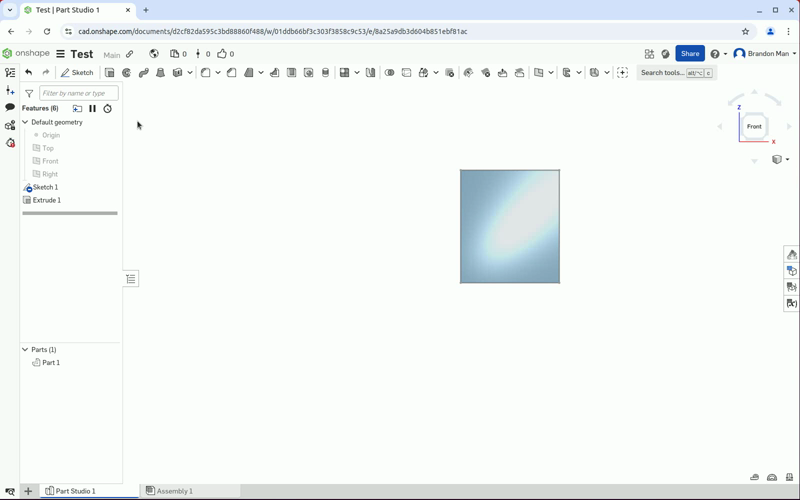
key(shift+h)
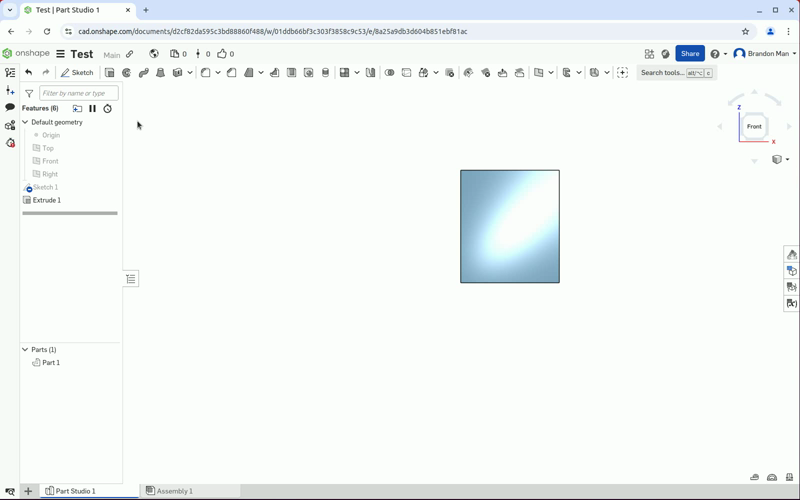
mouse_move(73, 189)
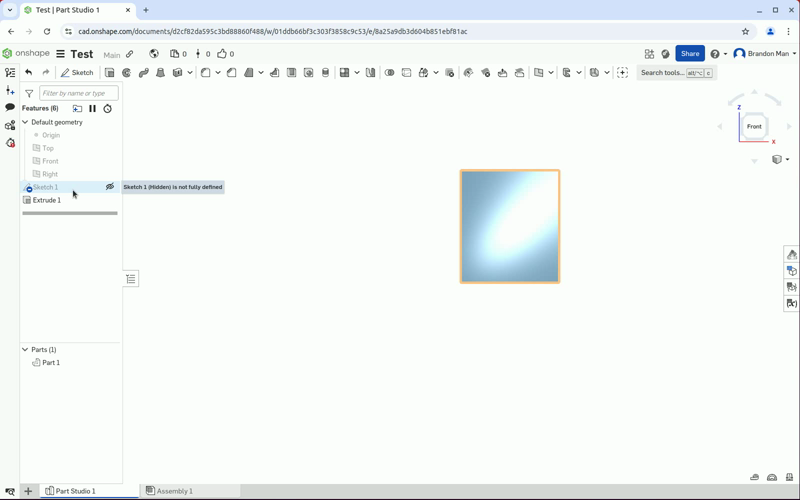
click(73, 189)
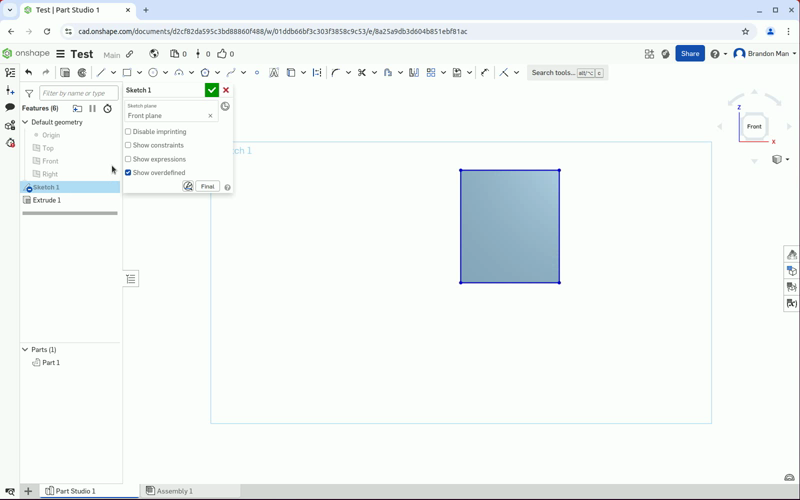
mouse_move(229, 92)
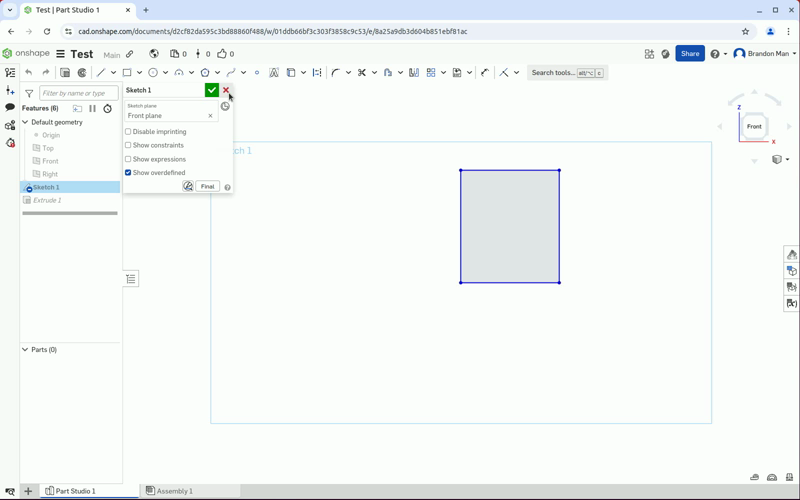
click(229, 92)
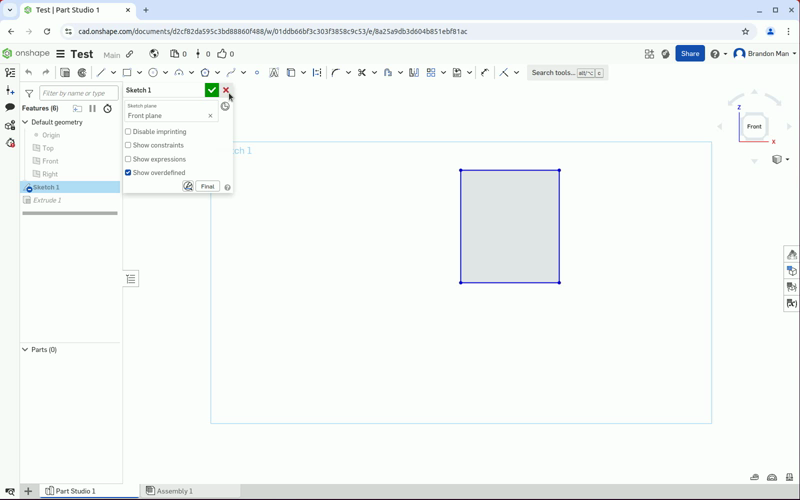
key(shift+s)
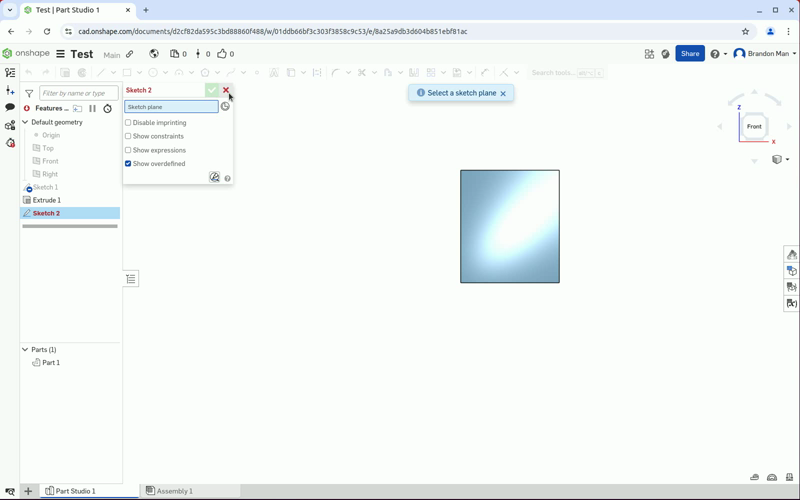
mouse_move(73, 163)
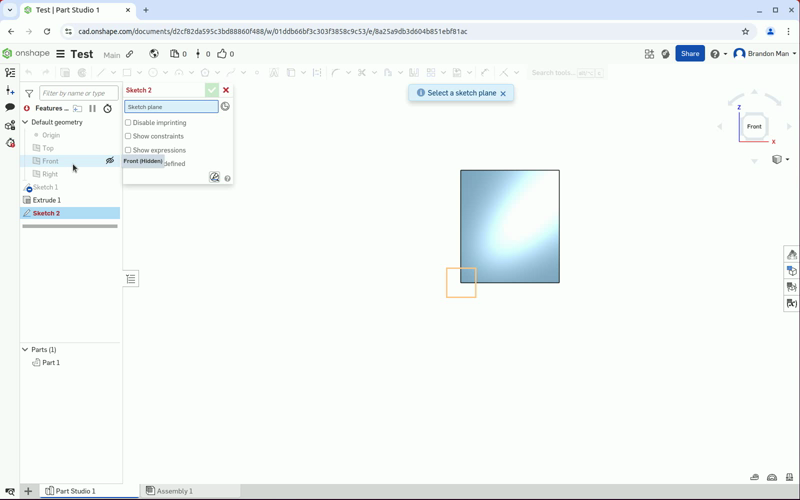
click(73, 163)
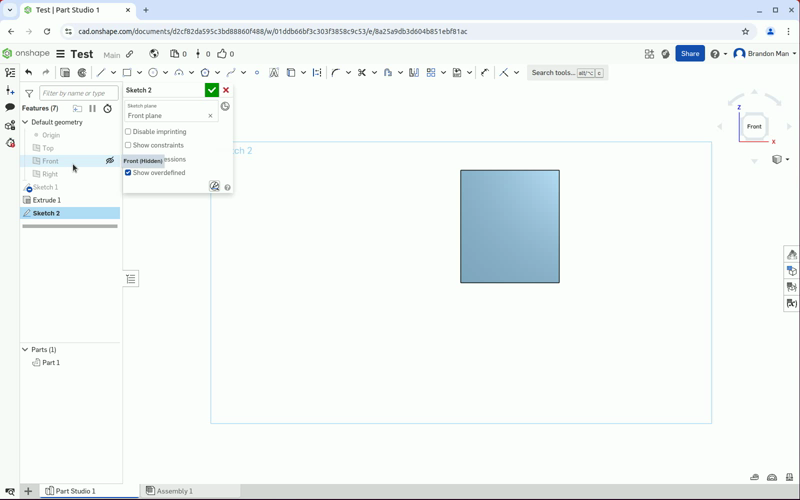
mouse_move(73, 352)
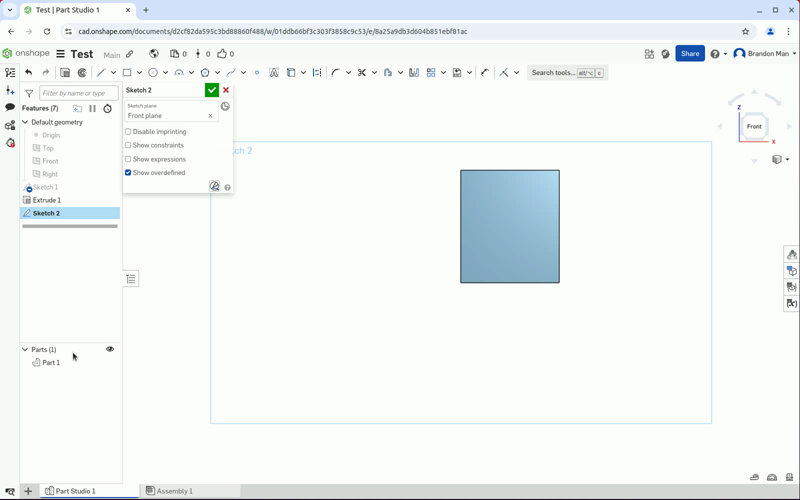
key(y)
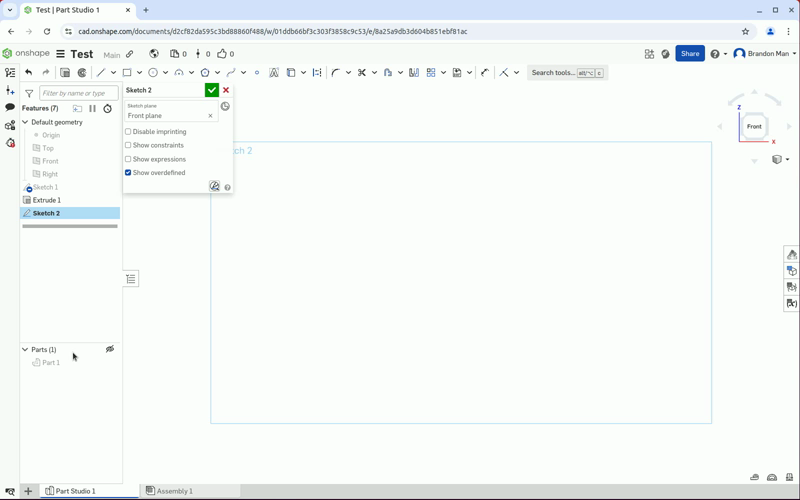
key(l)
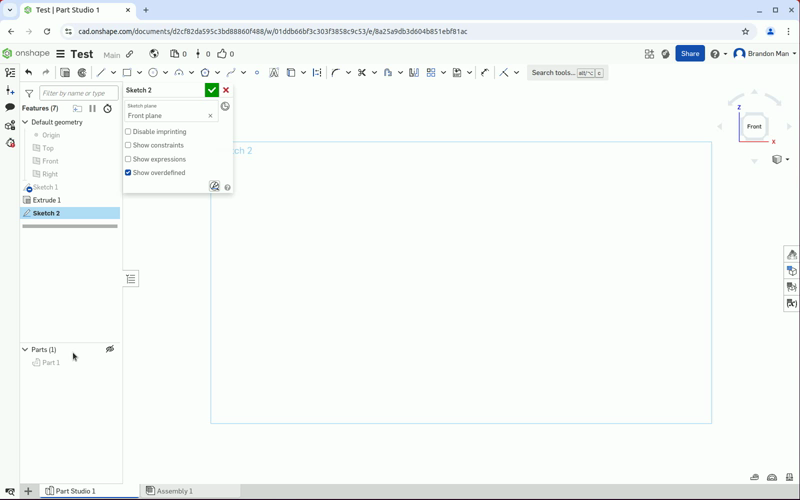
key_down(shift)
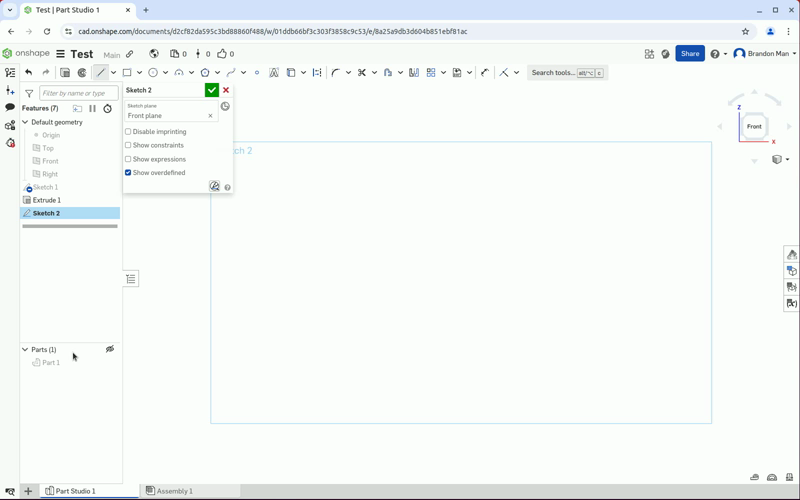
mouse_move(460, 282)
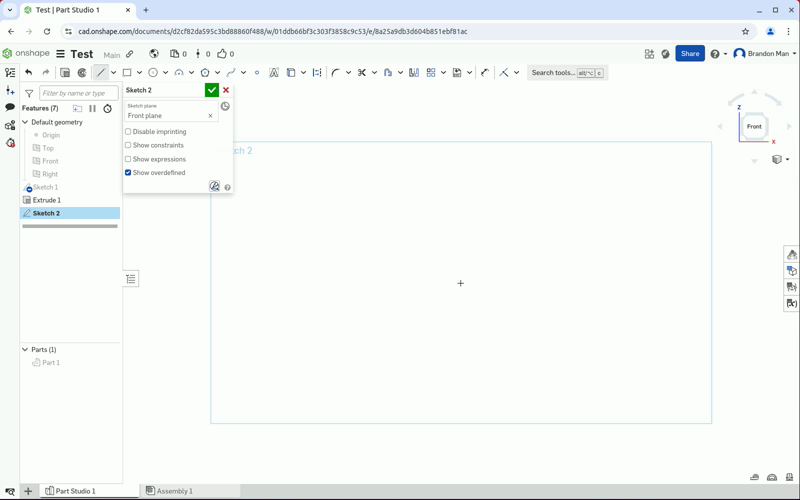
click(460, 282)
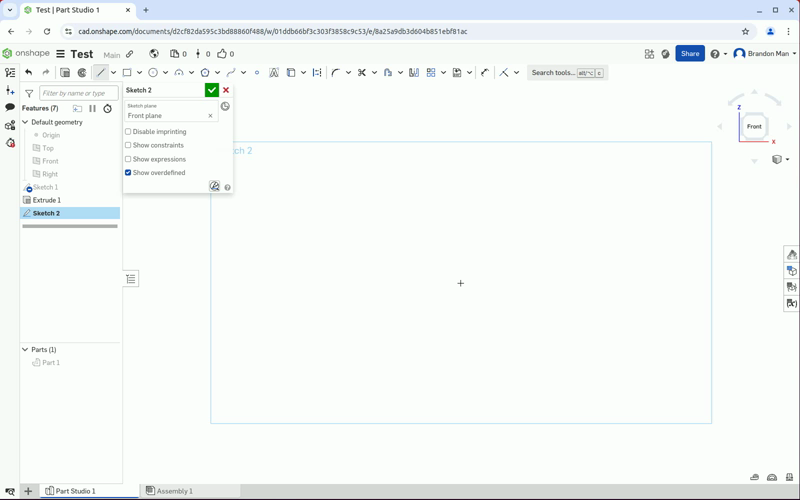
key_up(shift)
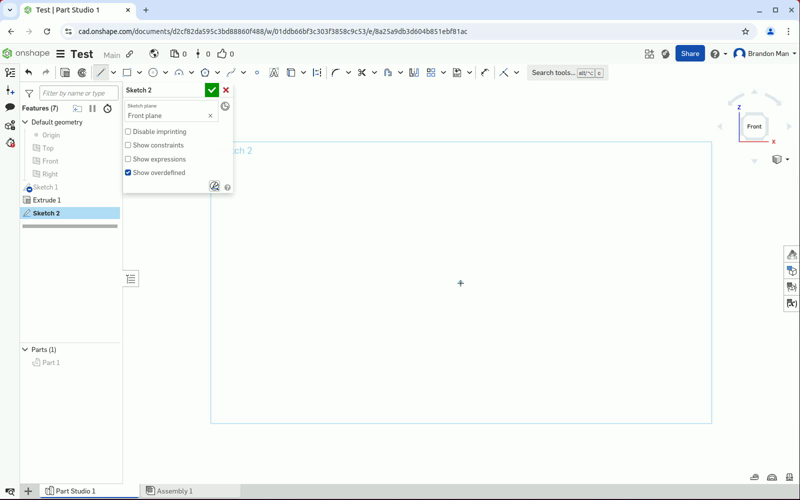
key_down(shift)
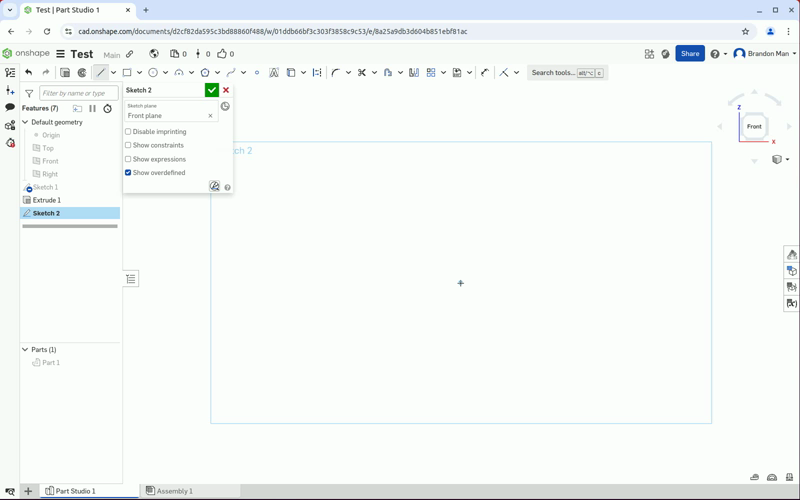
mouse_move(558, 282)
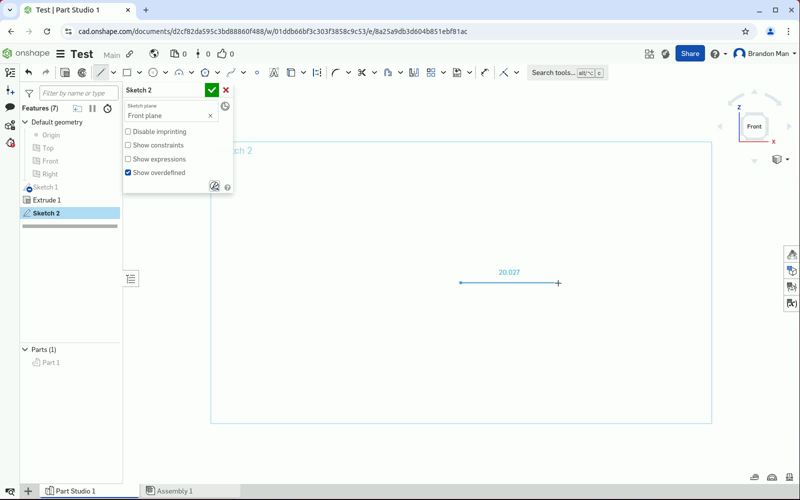
click(558, 282)
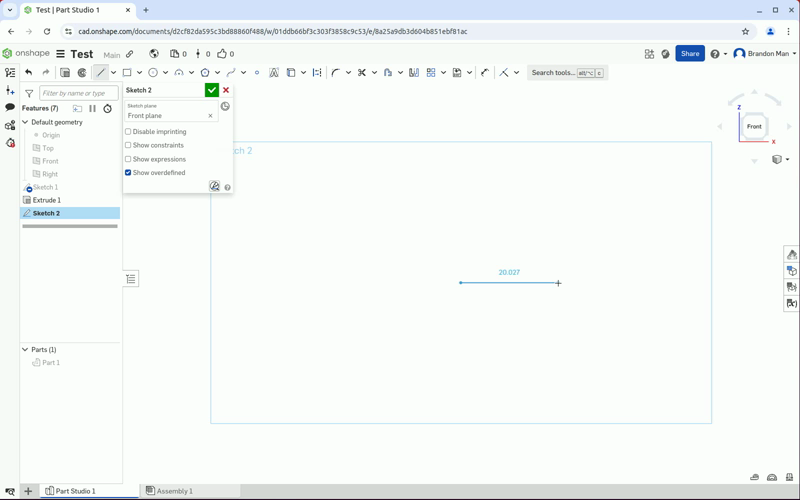
key_up(shift)
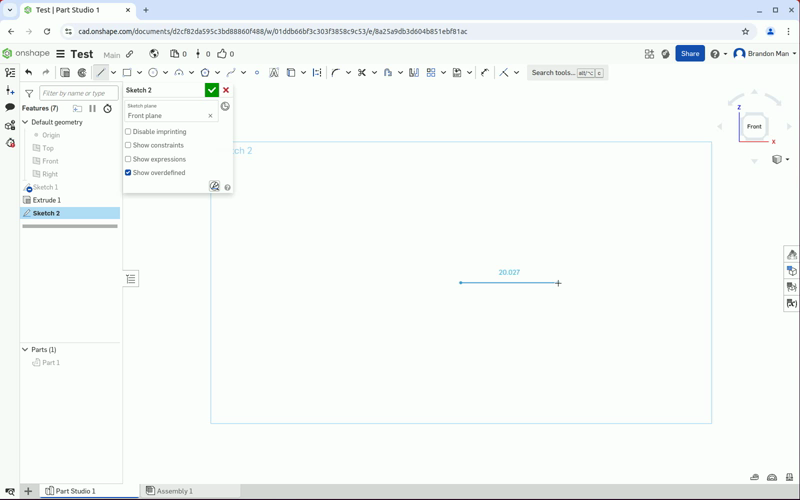
key_down(shift)
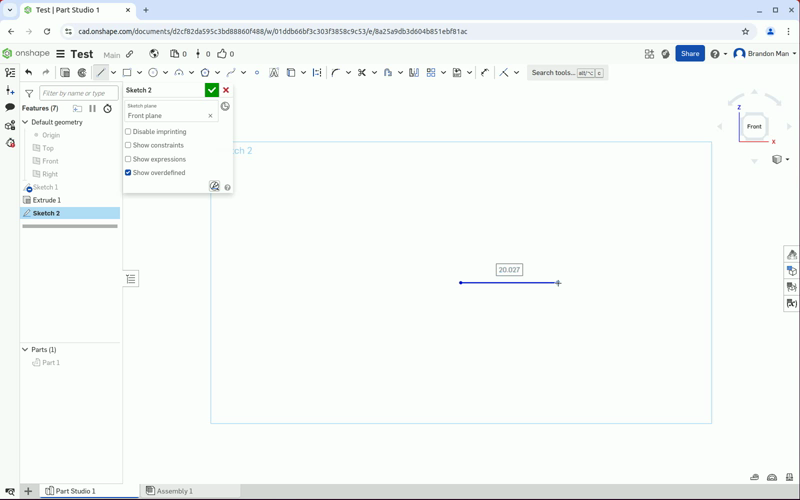
mouse_move(588, 282)
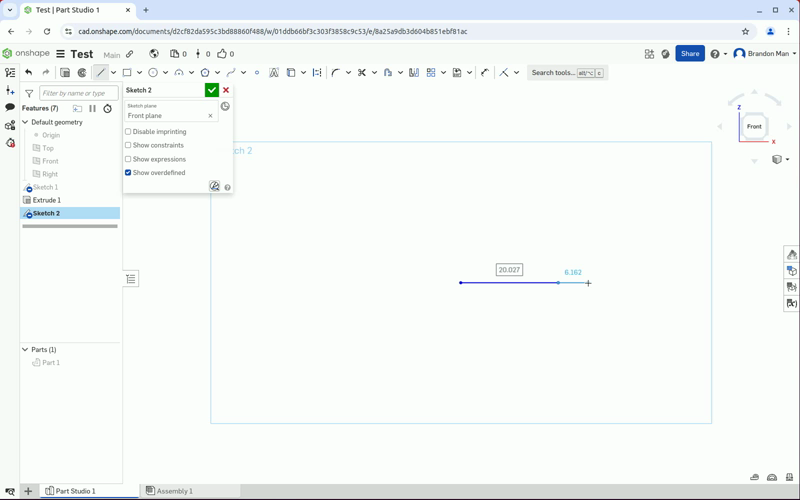
mouse_move(558, 268)
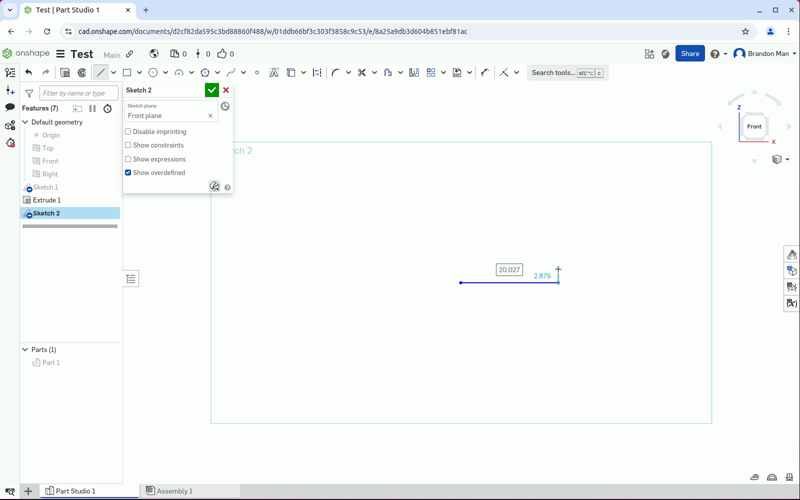
click(558, 268)
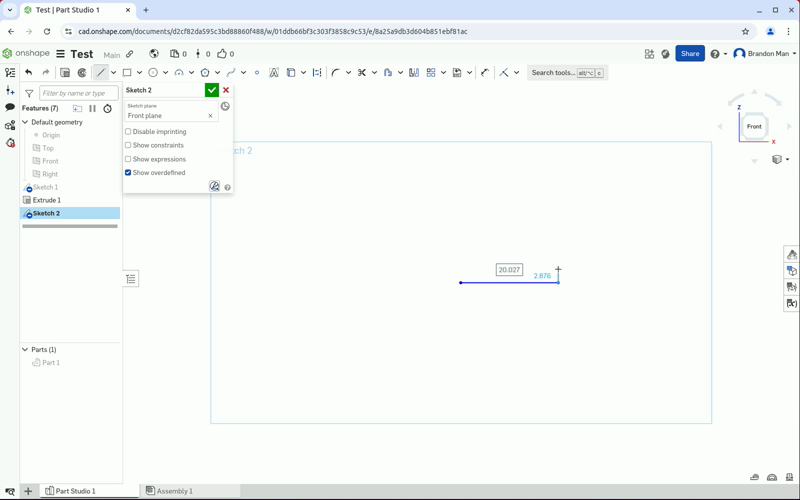
key_up(shift)
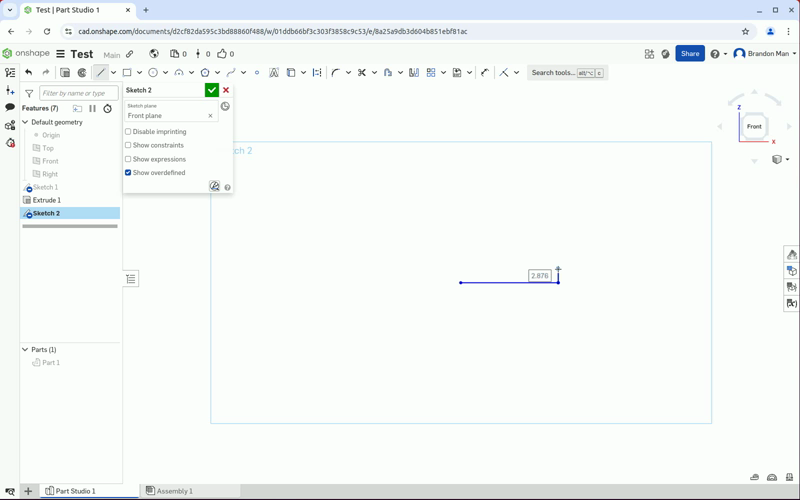
key_down(shift)
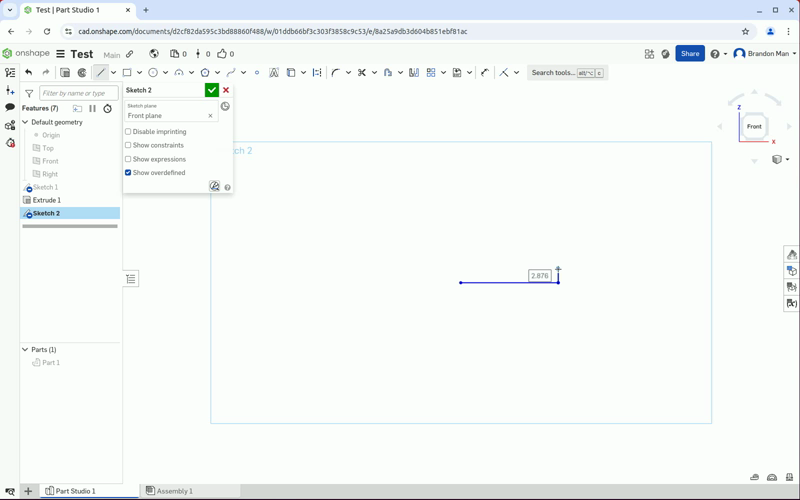
mouse_move(460, 268)
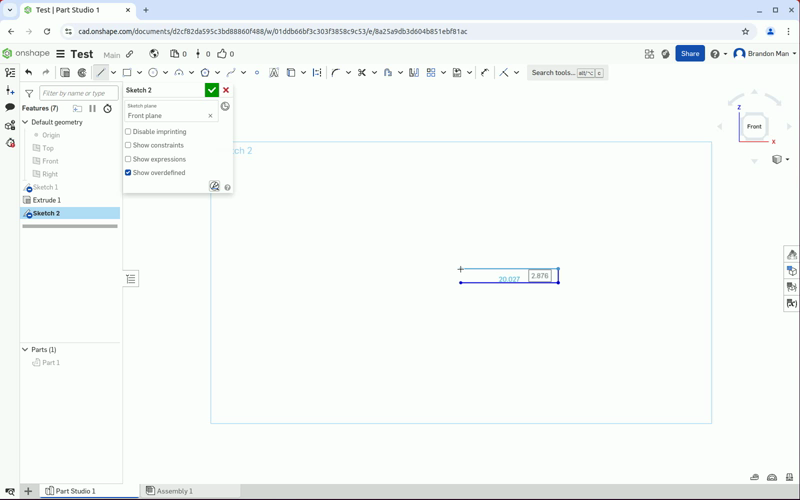
click(460, 268)
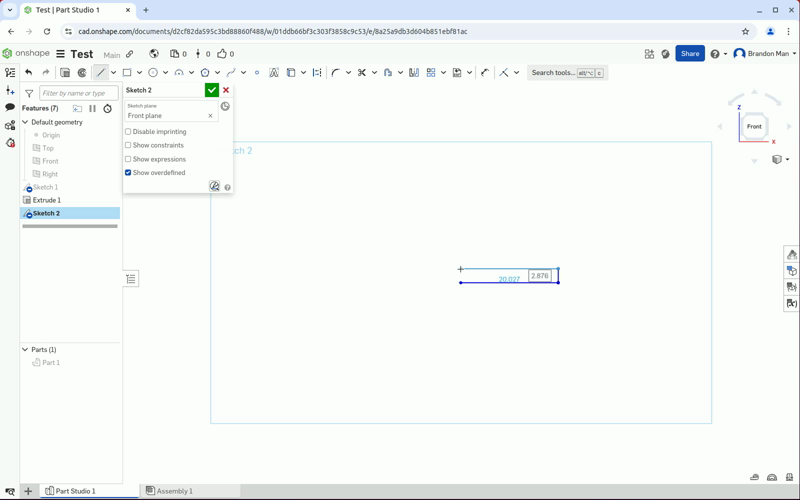
key_up(shift)
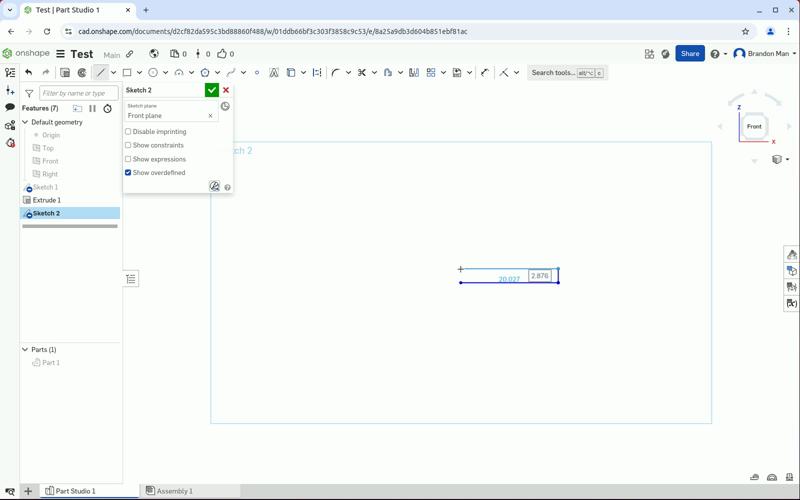
mouse_move(490, 268)
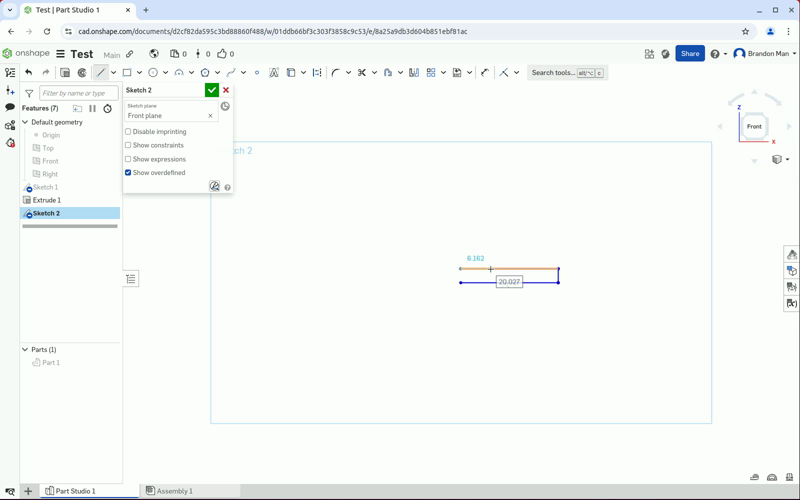
key_down(shift)
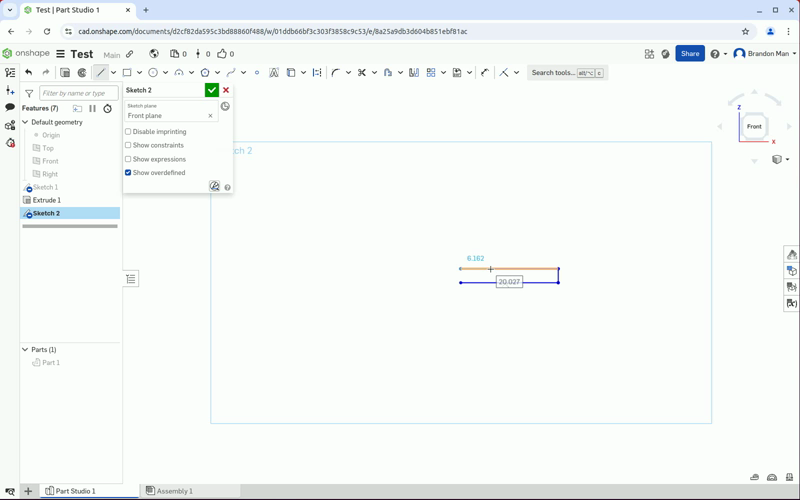
mouse_move(460, 282)
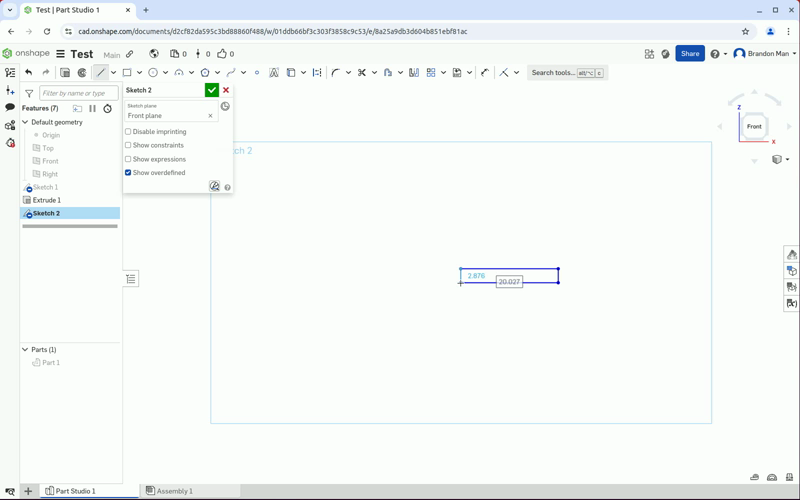
key_up(shift)
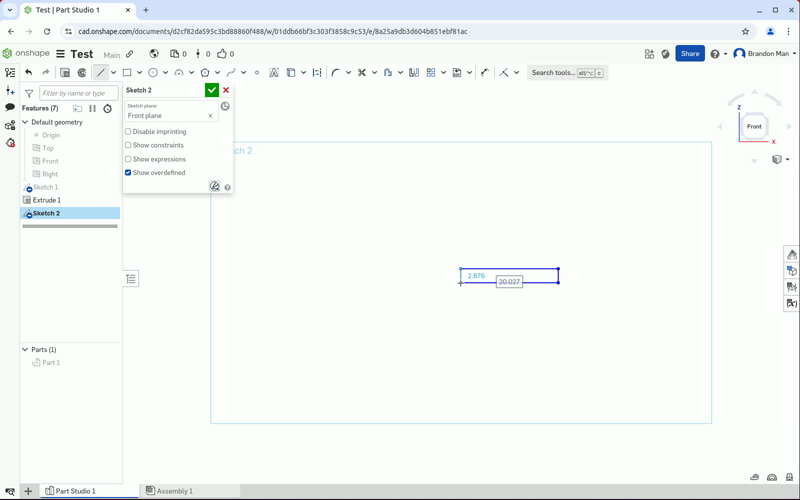
click(460, 282)
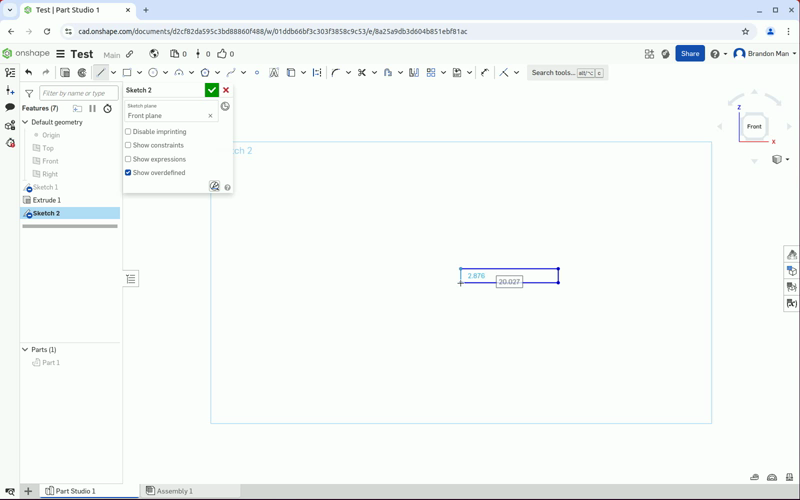
key(esc)
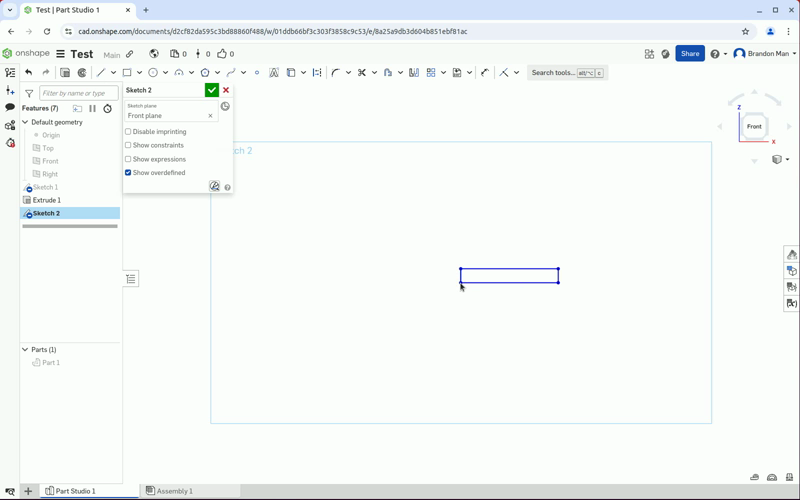
mouse_move(525, 277)
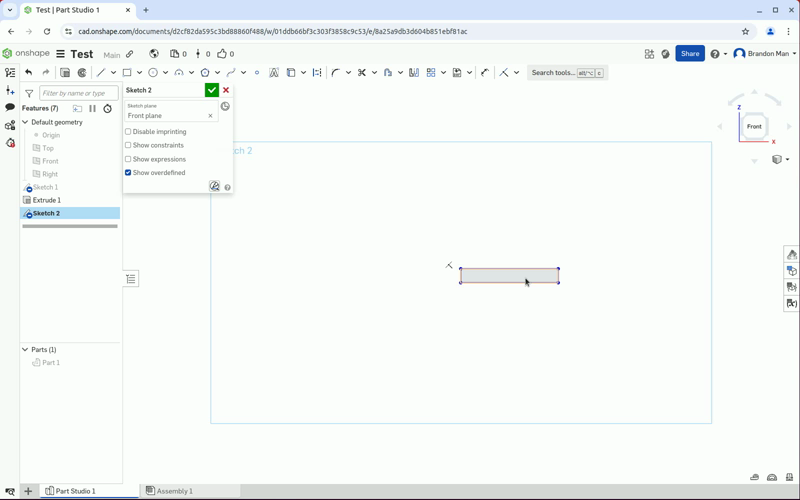
scroll(6)
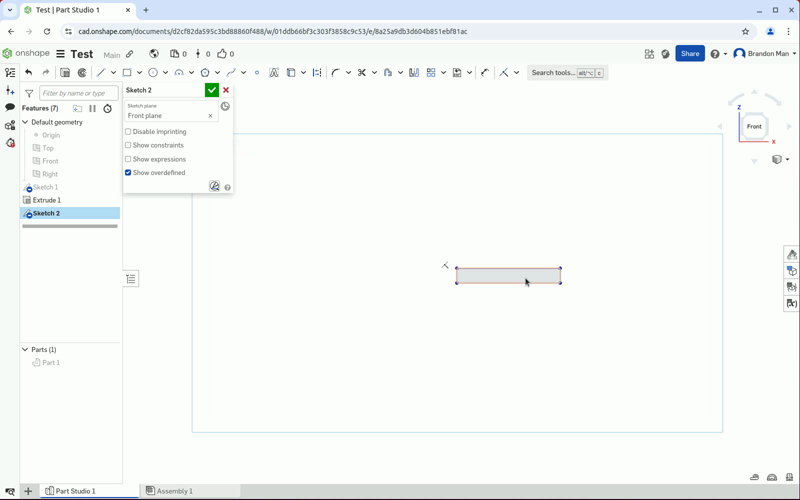
scroll(6)
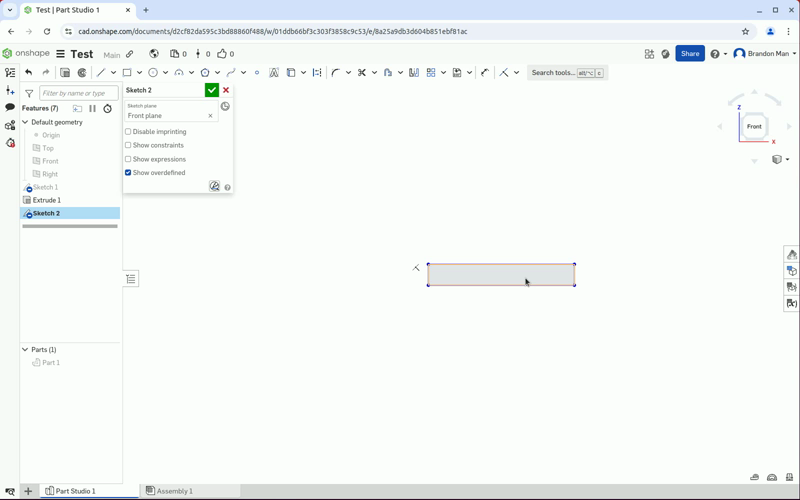
scroll(6)
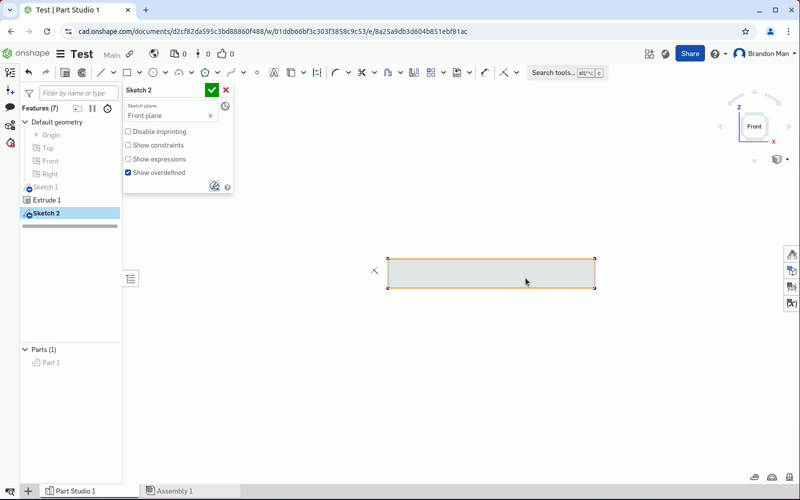
scroll(6)
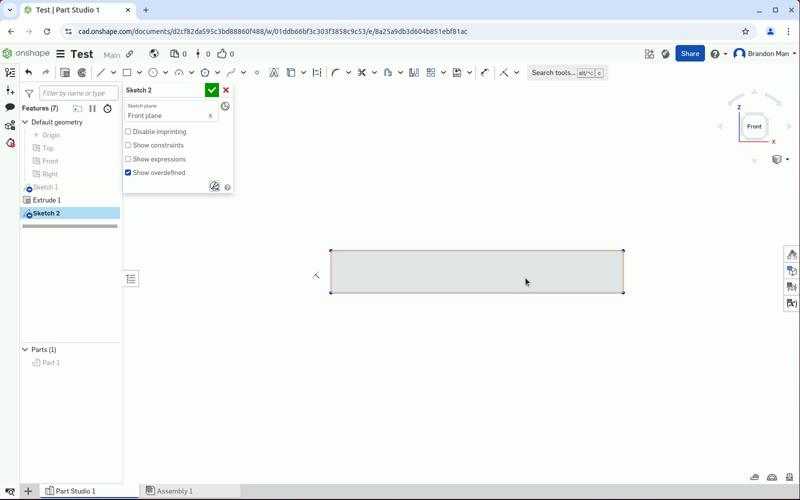
scroll(6)
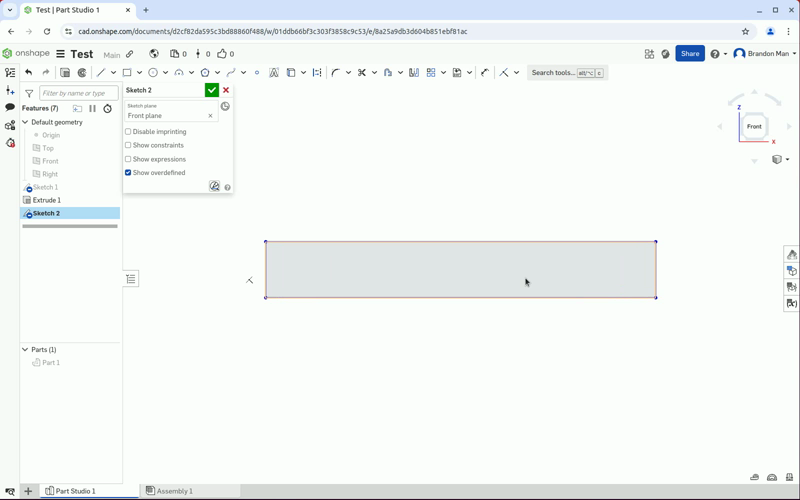
scroll(6)
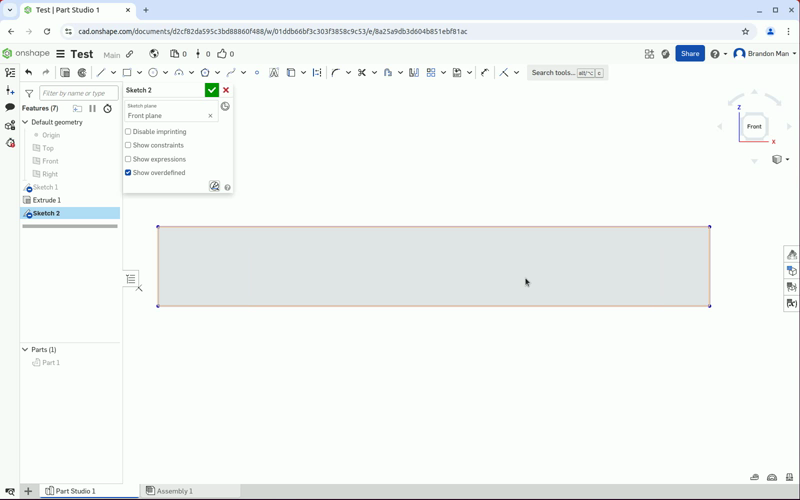
scroll(6)
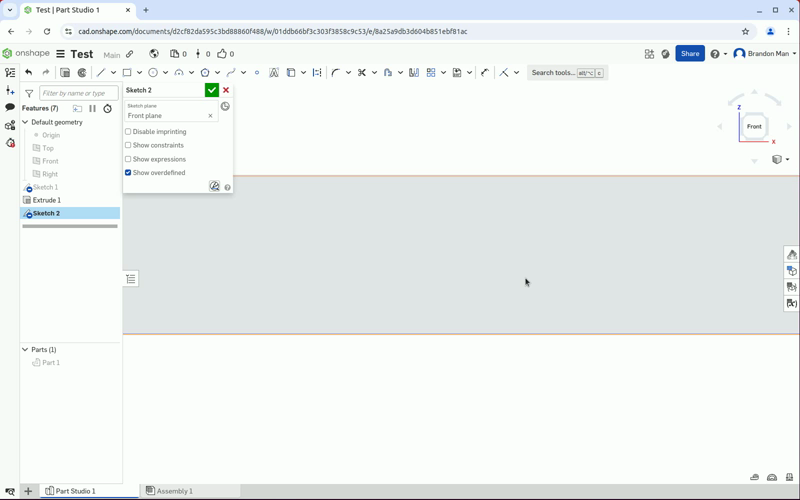
click(525, 277)
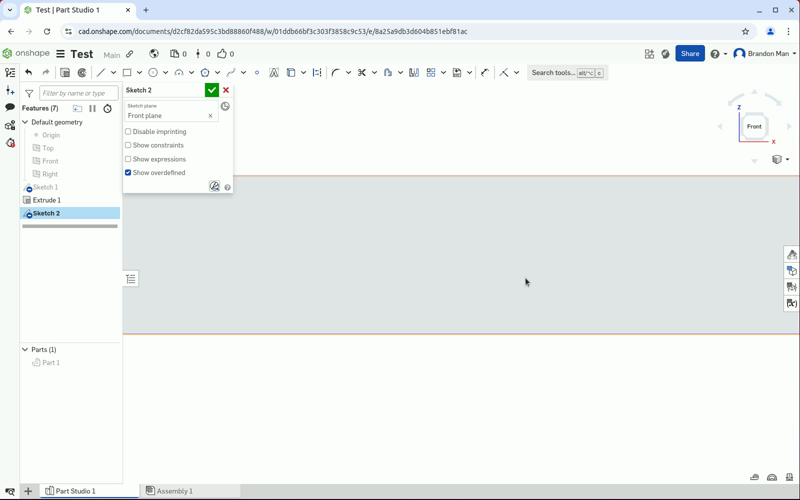
scroll(-6)
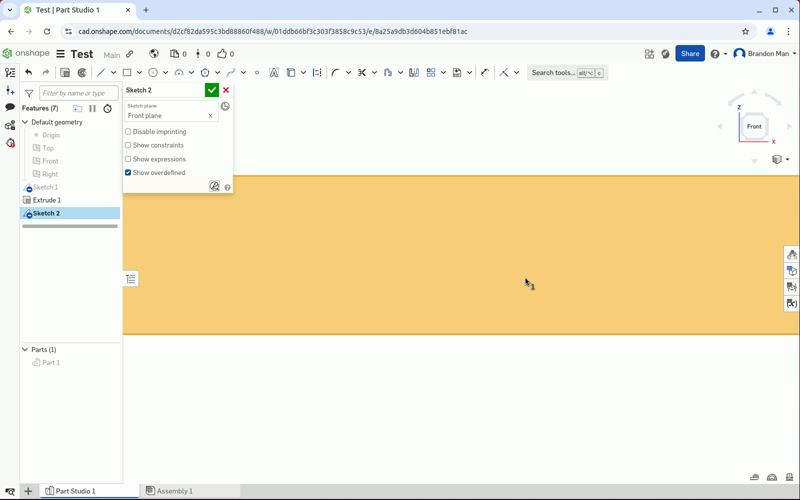
scroll(-6)
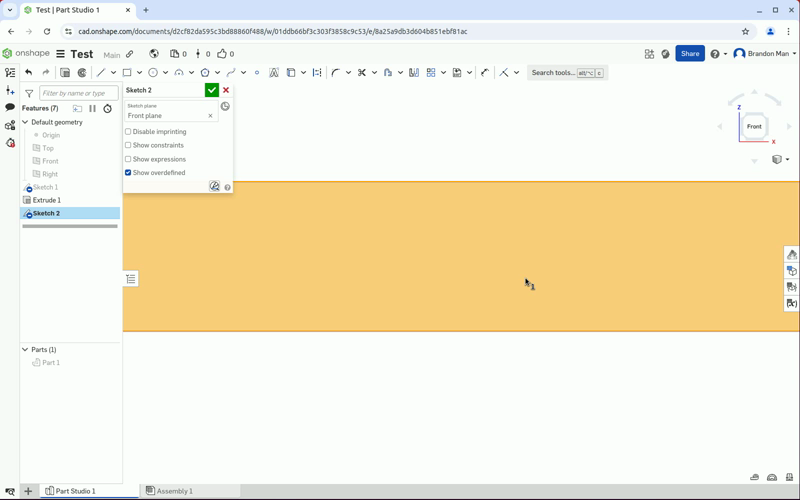
scroll(-6)
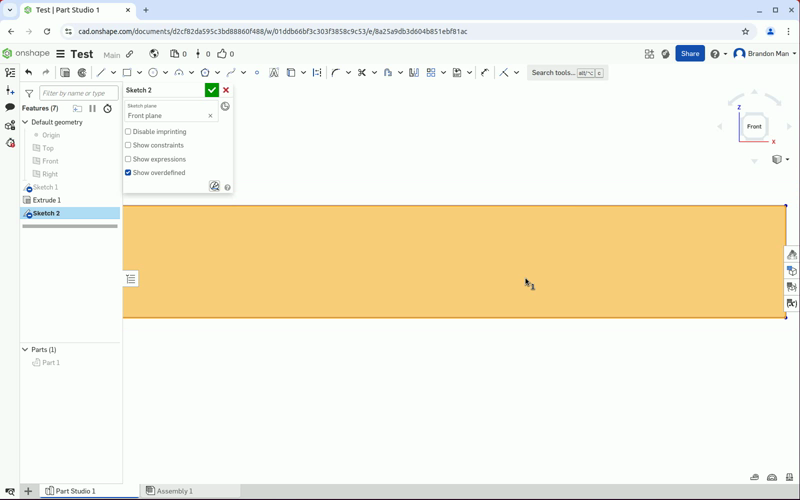
scroll(-6)
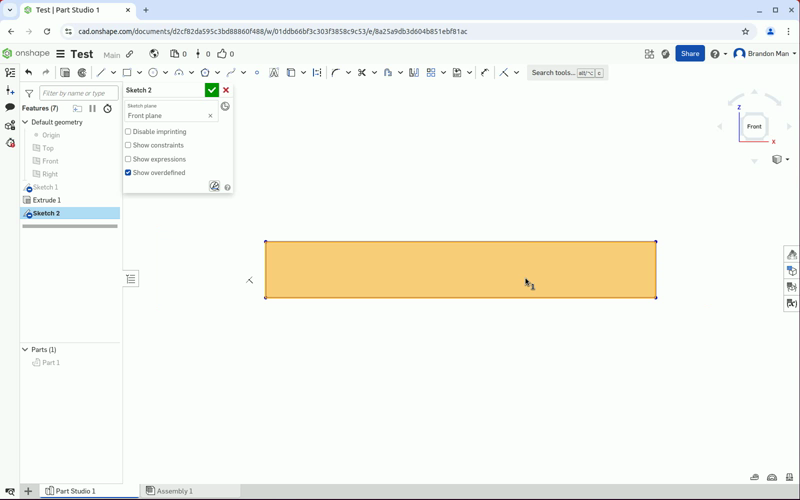
scroll(-6)
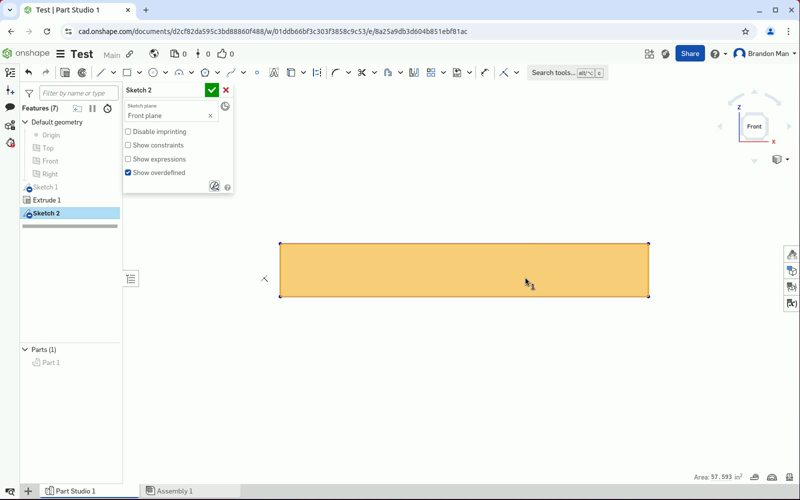
scroll(-6)
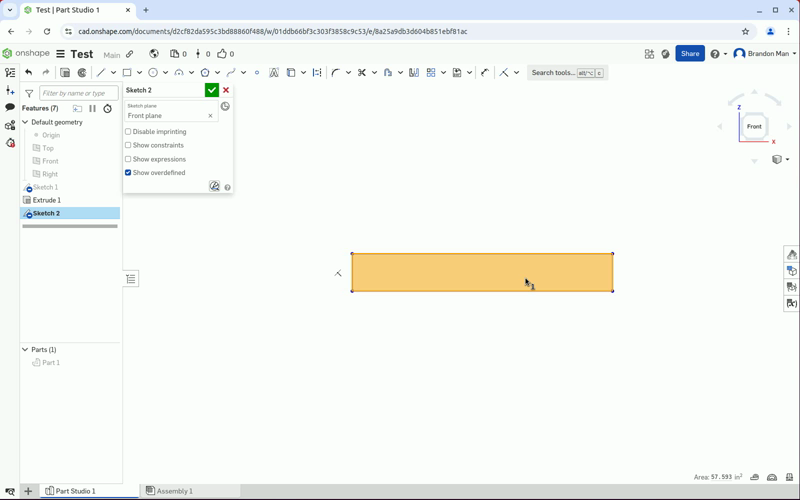
scroll(-6)
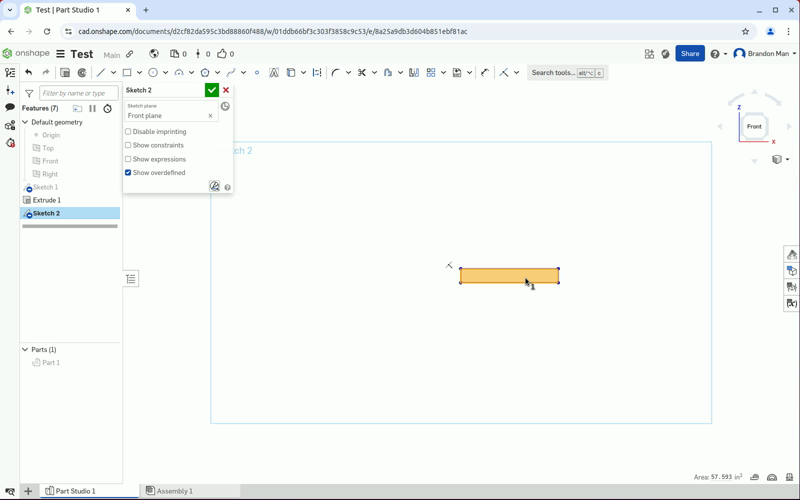
mouse_move(73, 352)
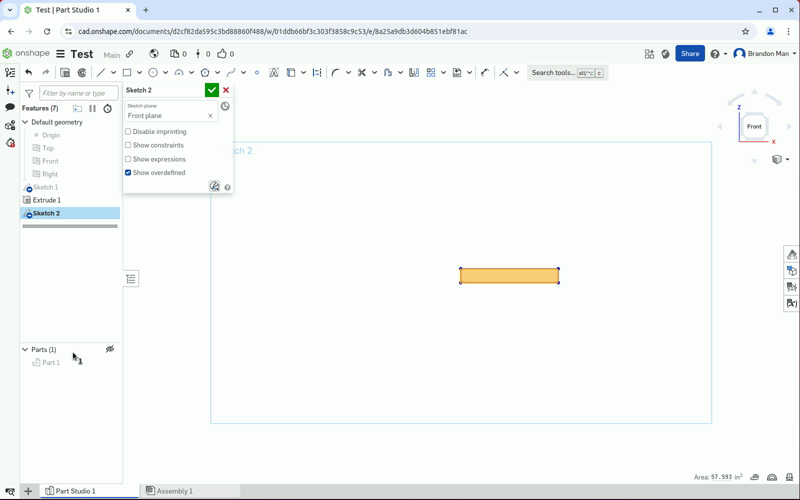
key(shift+y)
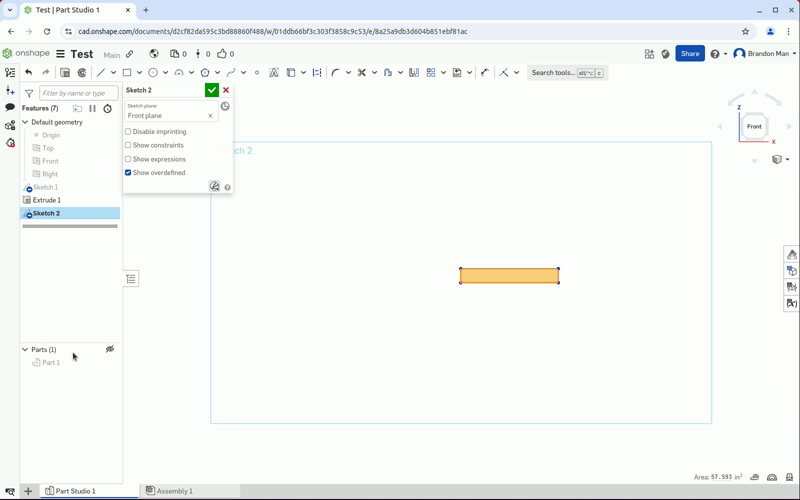
key(shift+e)
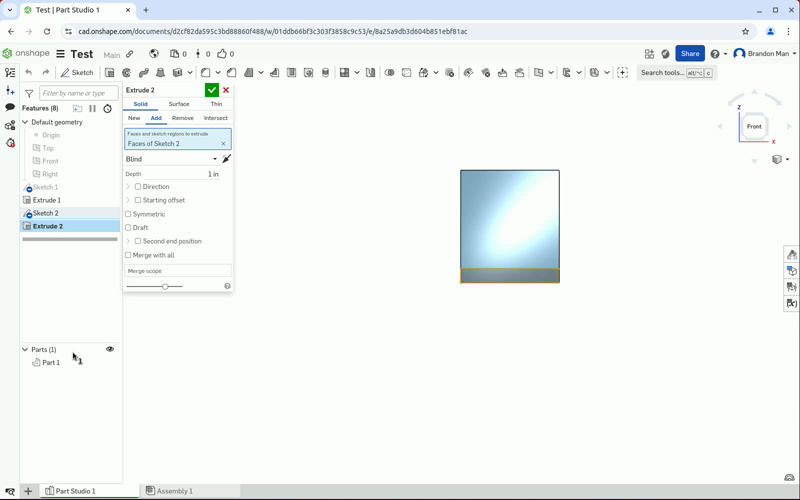
mouse_move(143, 106)
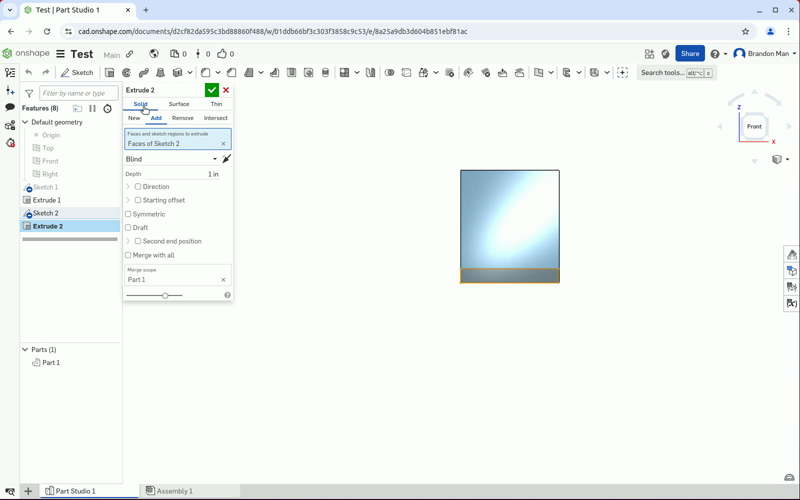
click(143, 106)
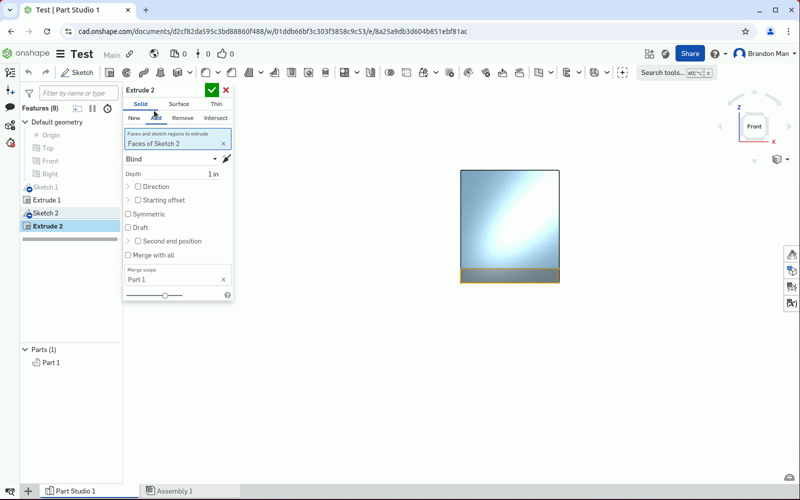
mouse_move(186, 120)
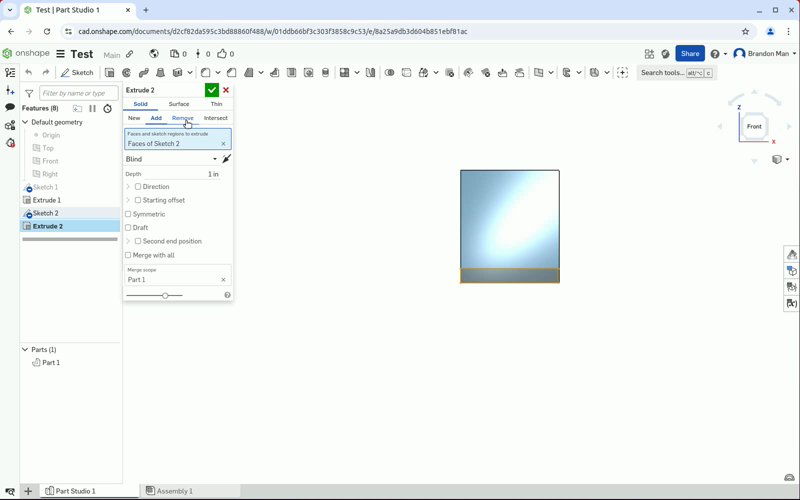
click(186, 120)
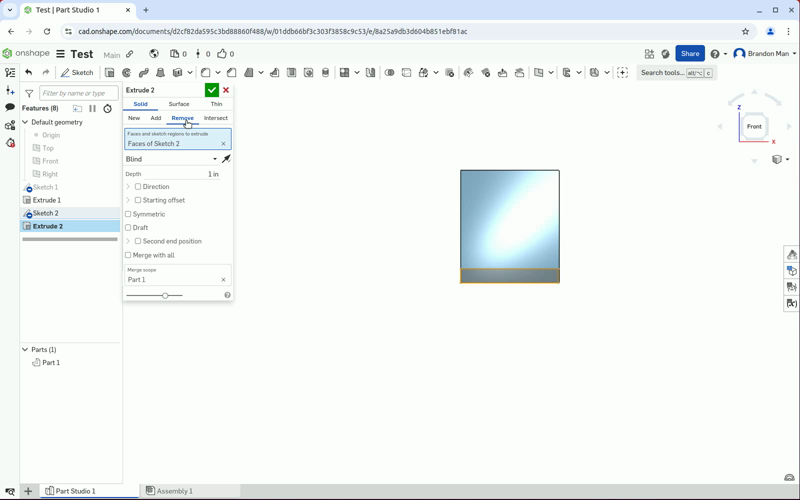
key(tab, 4)
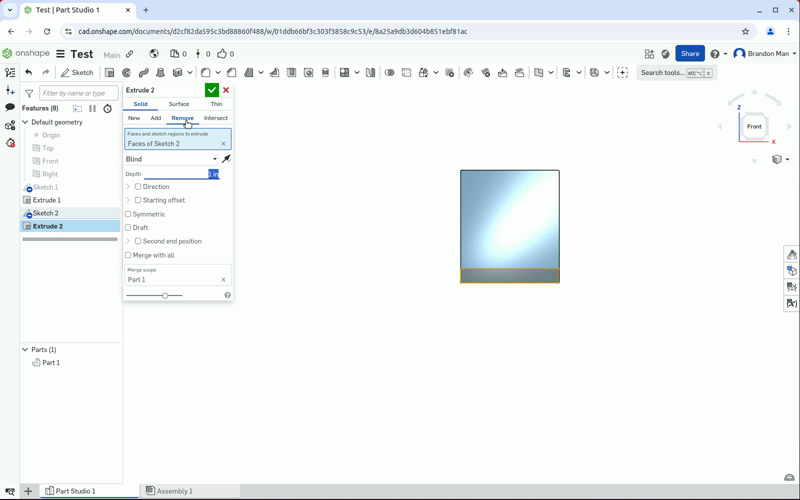
text(1.926)
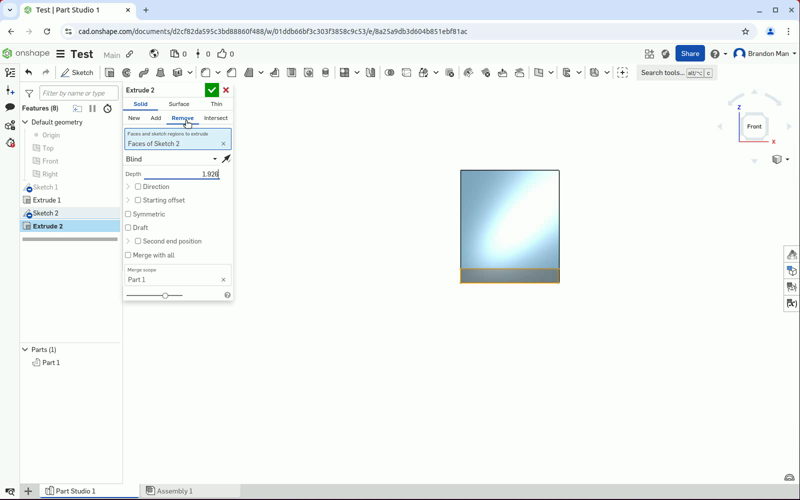
key(tab, 6)
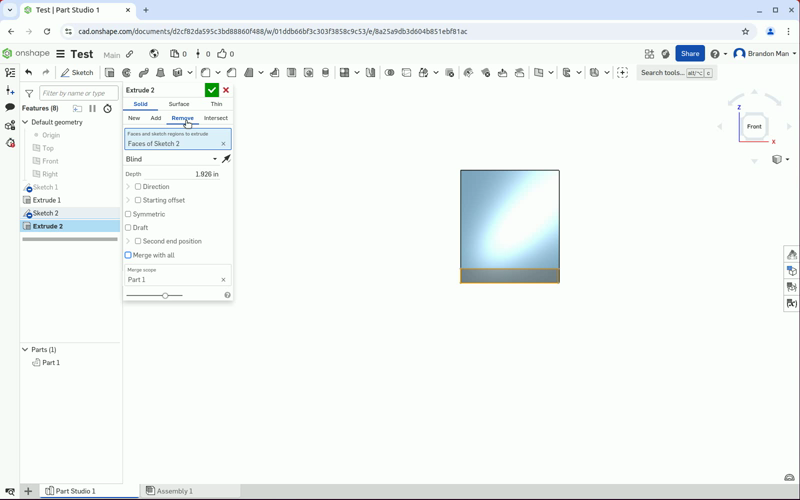
key(space)
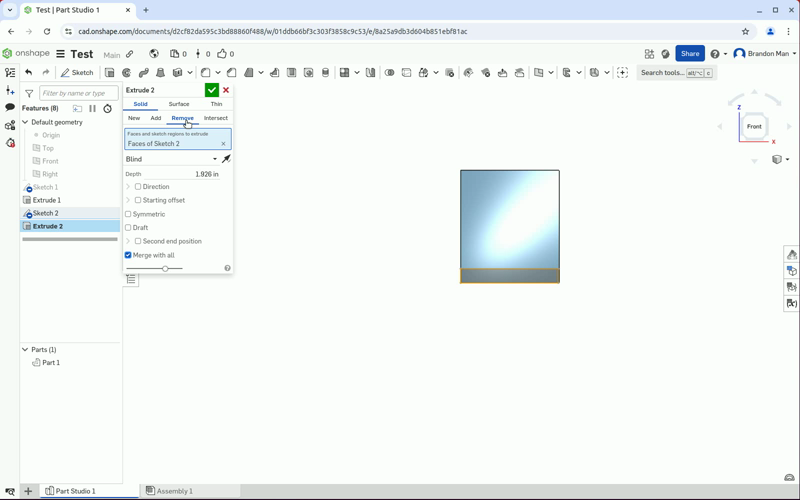
key(enter)
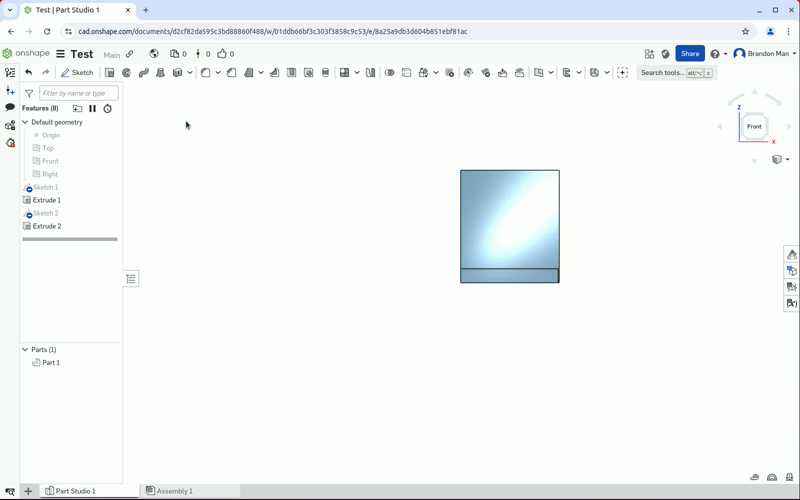
key(shift+h)
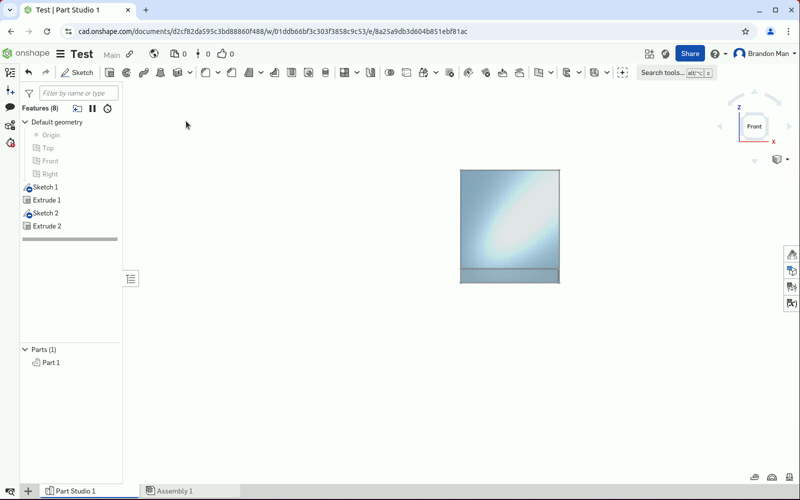
key(shift+h)
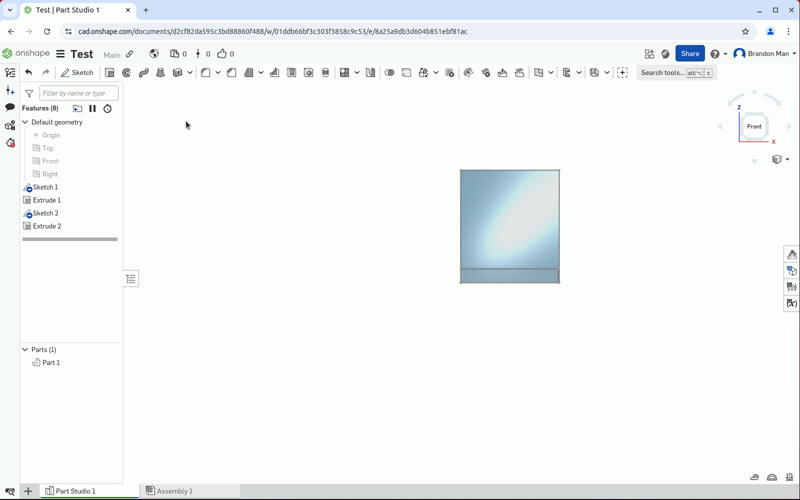
key(shift+7)
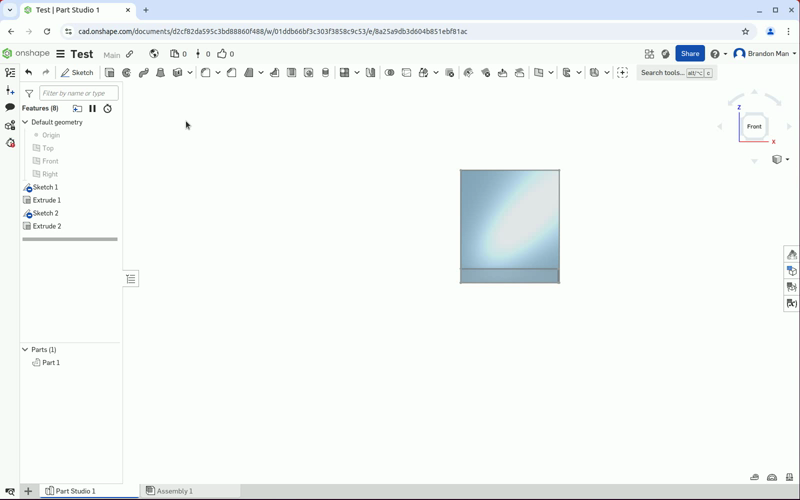
key(left, 2)
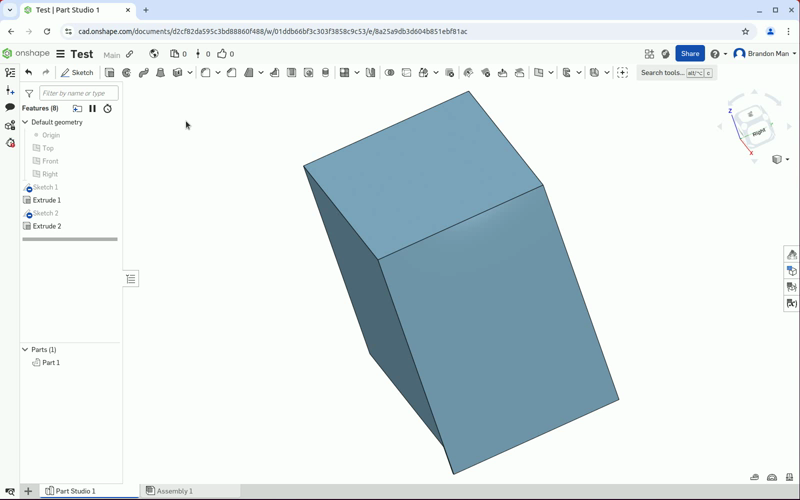
key(down, 2)
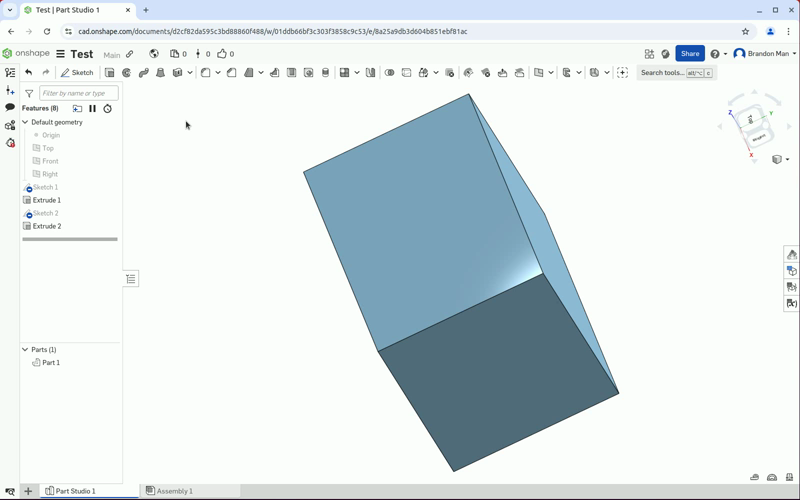
key(up, 2)
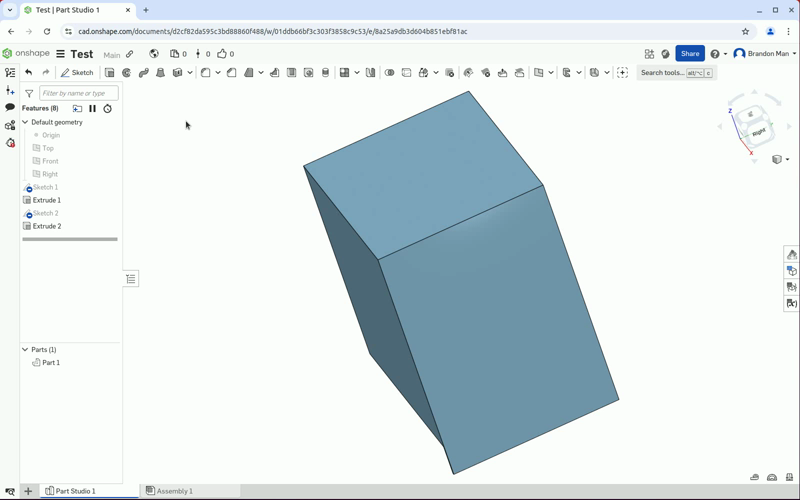
key(right, 2)
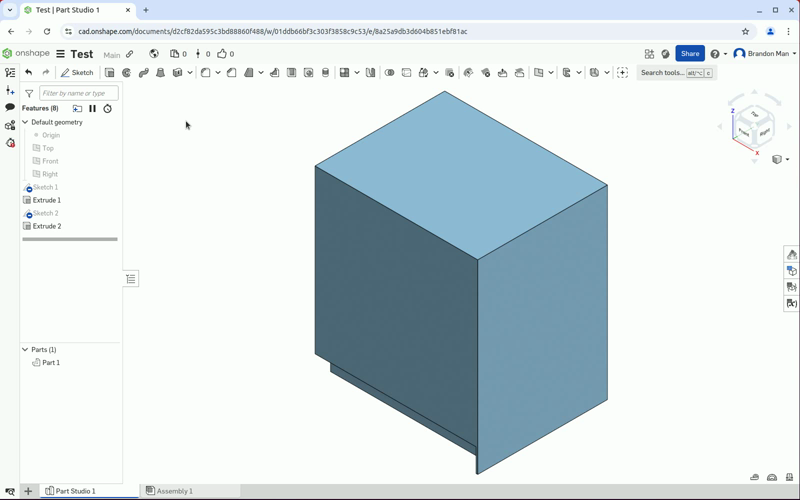
mouse_move(73, 189)
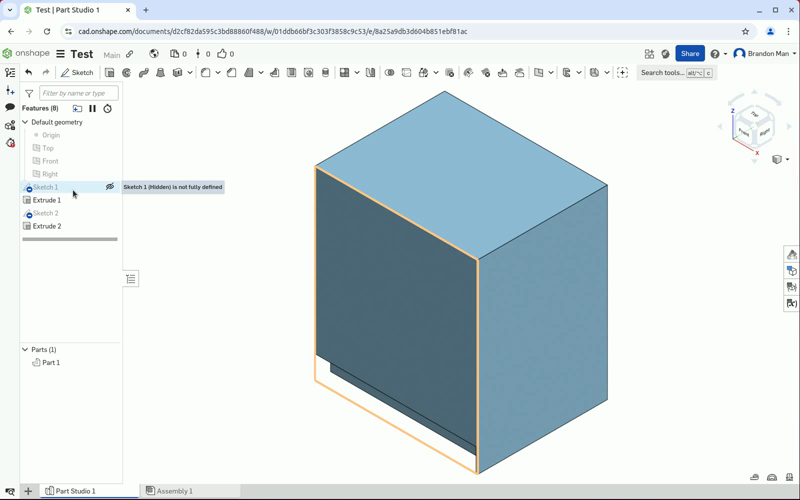
click(73, 189)